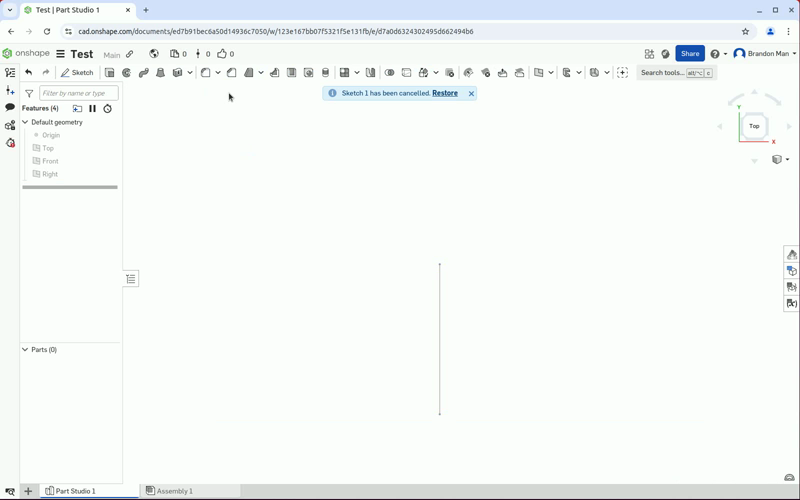
key(shift+h)
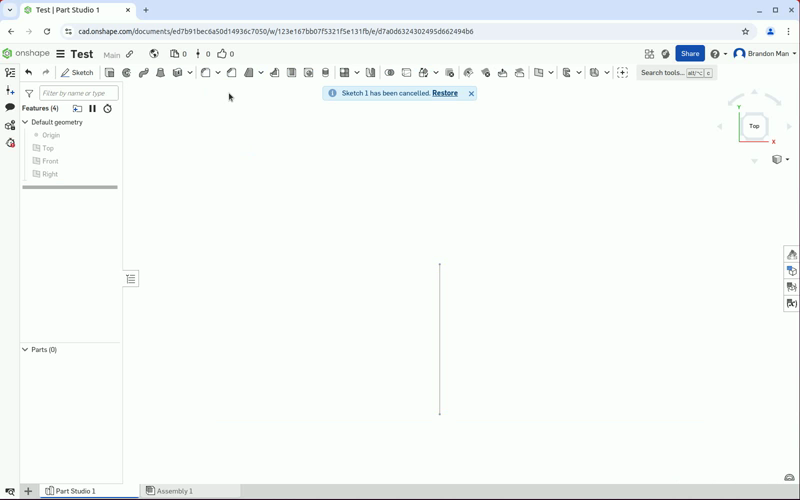
key(shift+s)
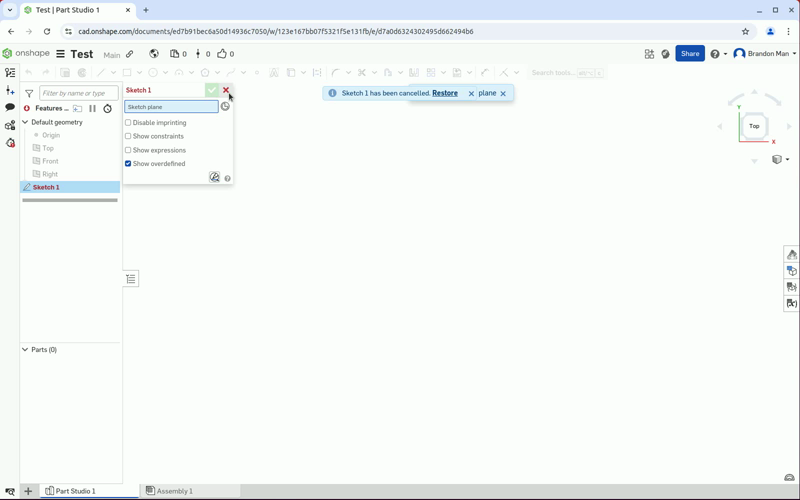
mouse_move(73, 150)
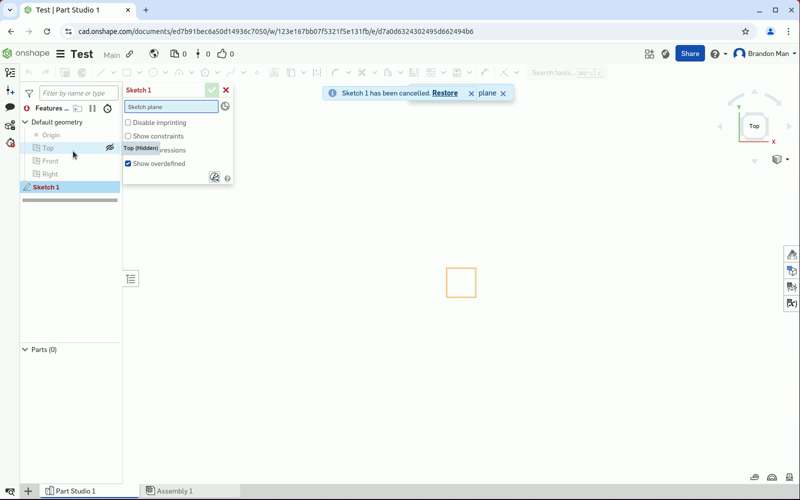
click(73, 150)
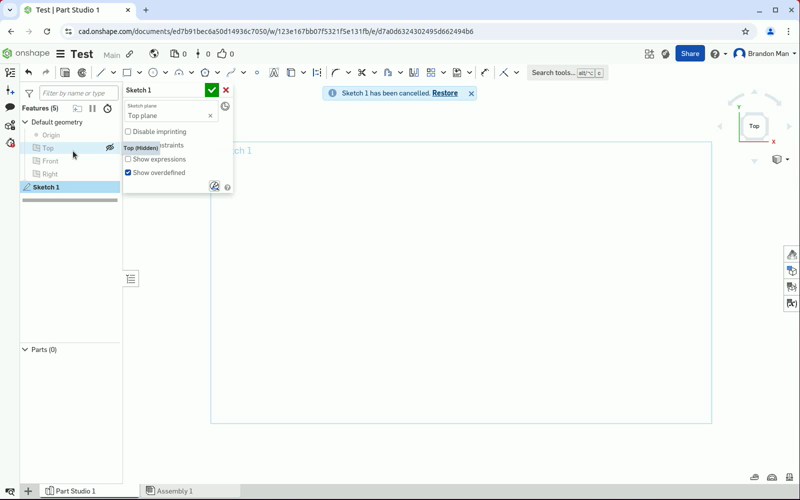
mouse_move(73, 352)
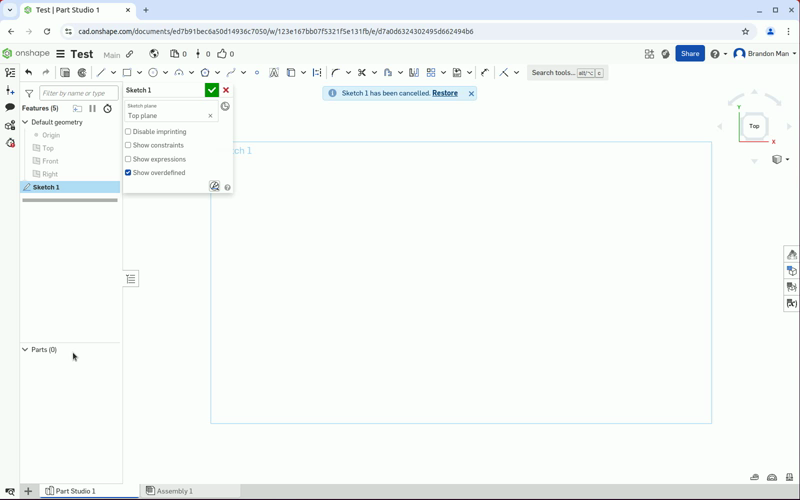
key(y)
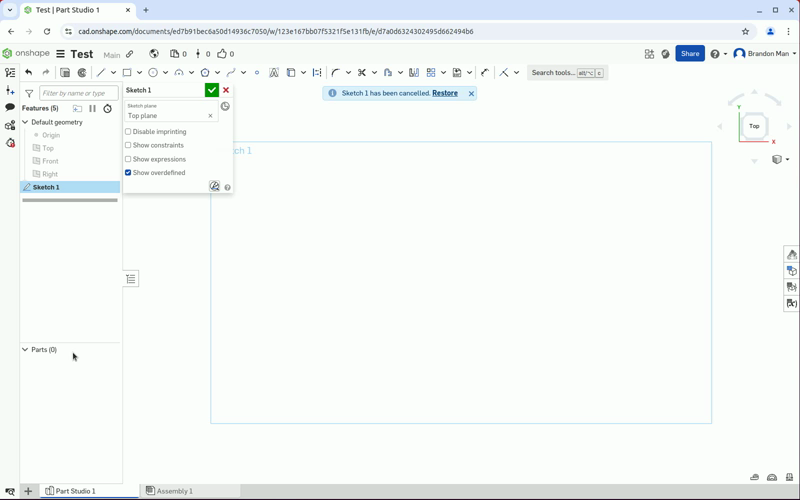
key(l)
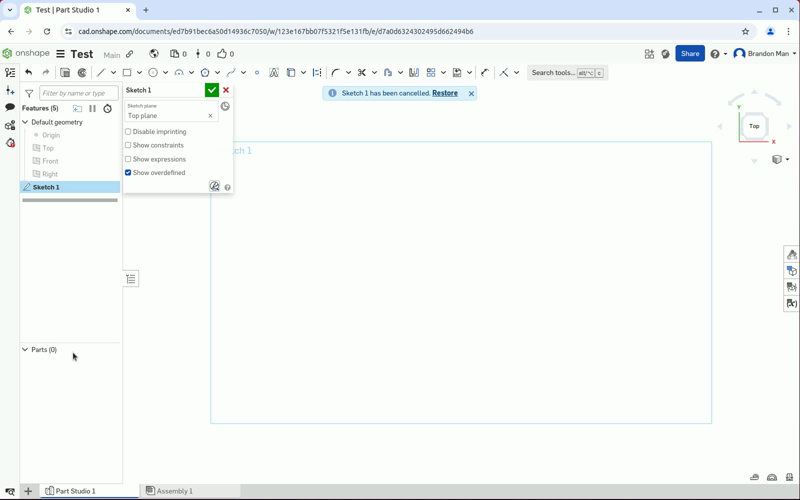
key_down(shift)
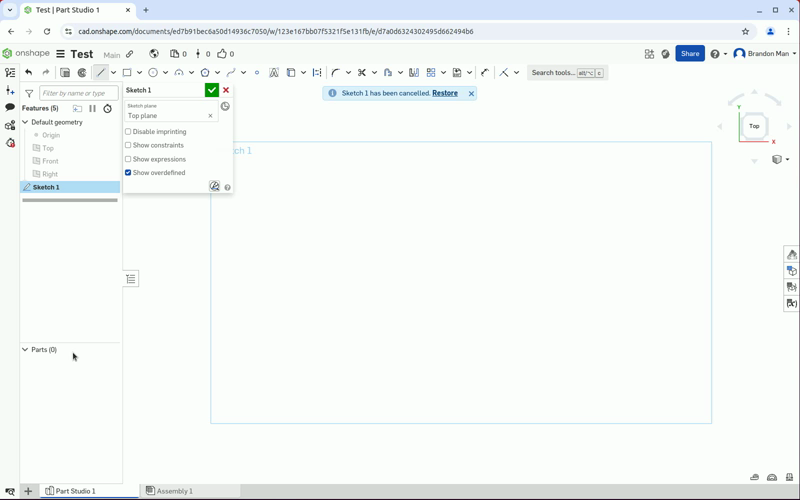
mouse_move(349, 282)
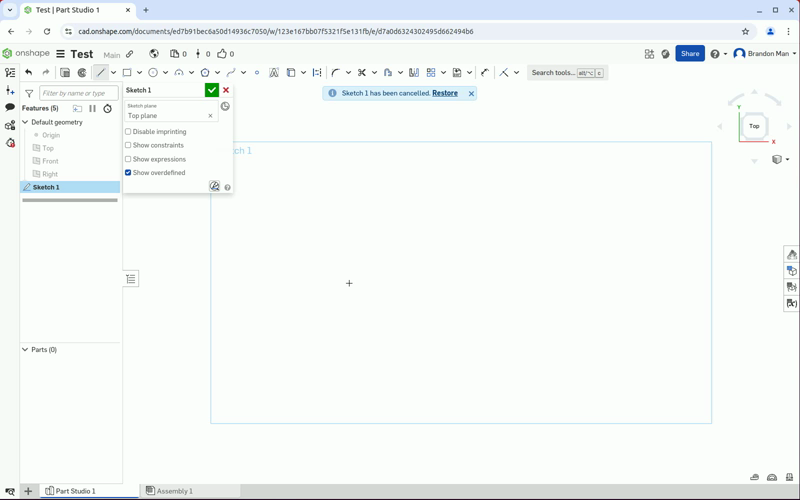
click(349, 282)
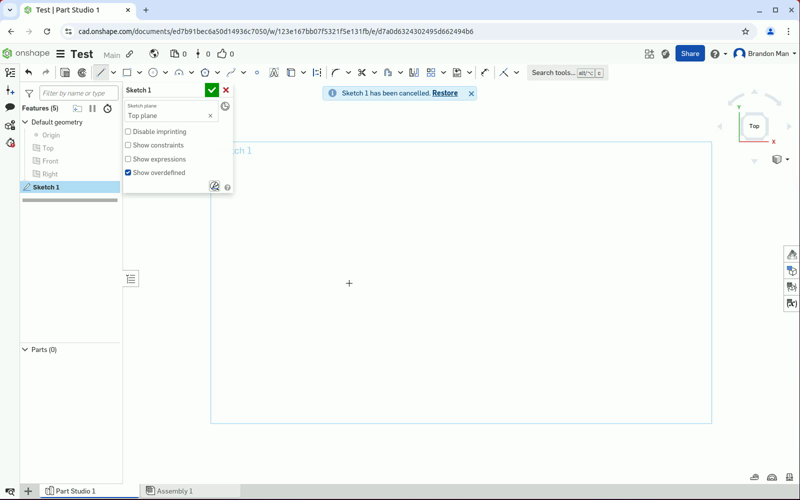
key_up(shift)
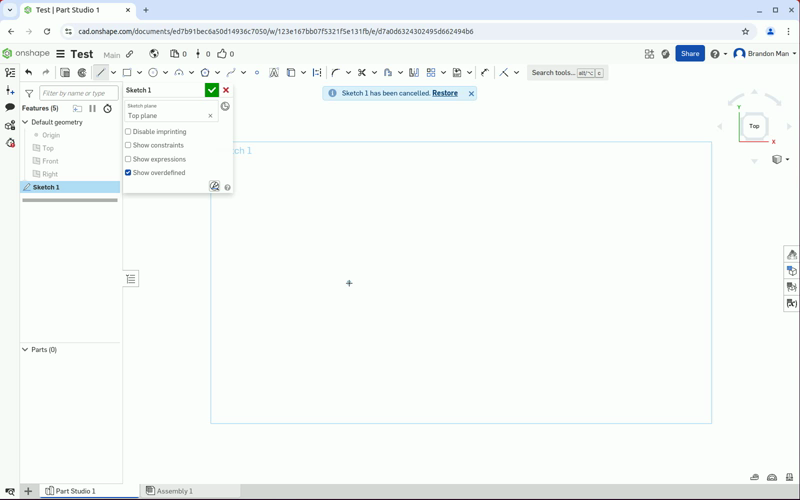
key_down(shift)
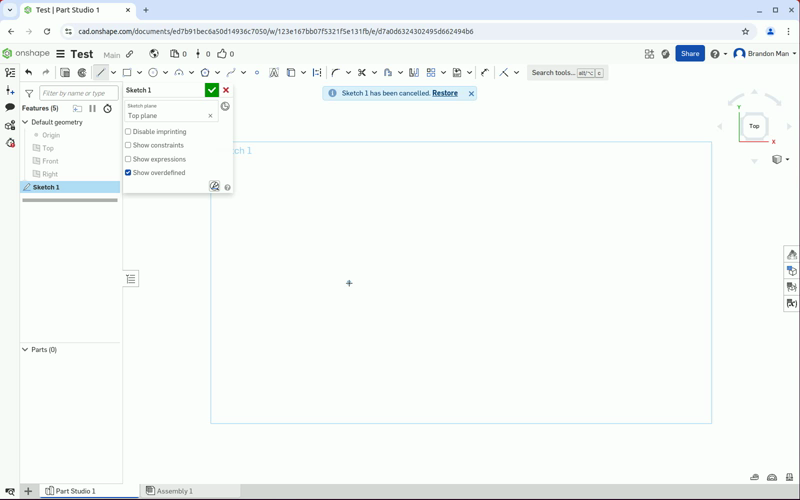
mouse_move(405, 378)
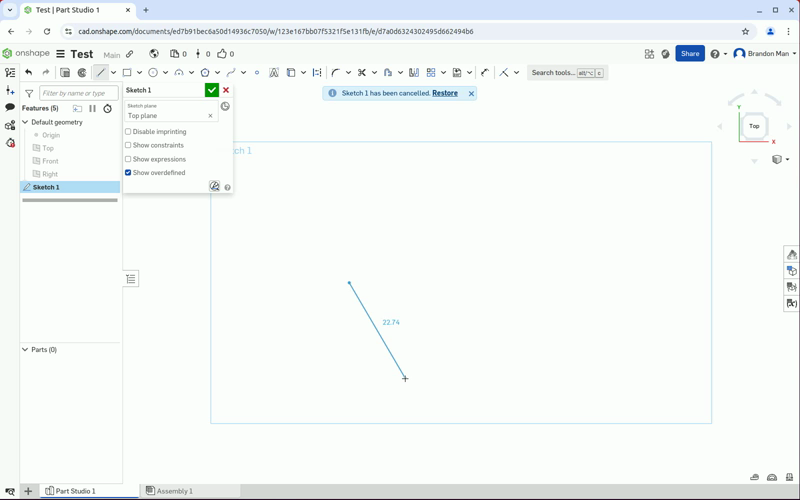
click(405, 378)
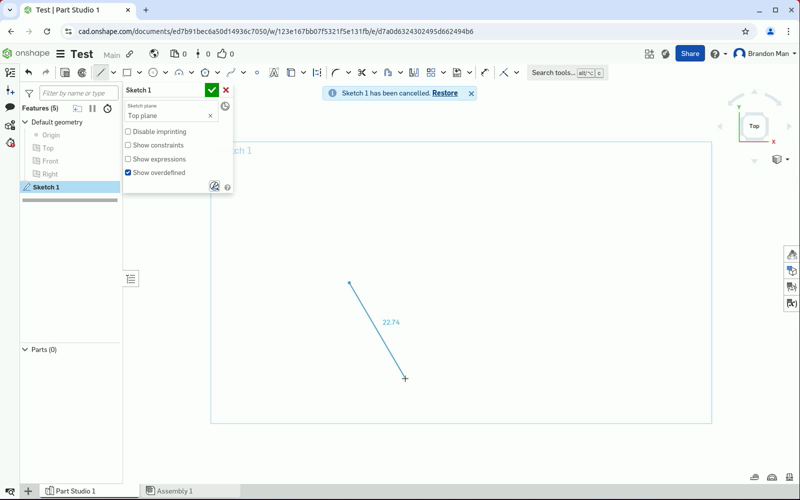
key_up(shift)
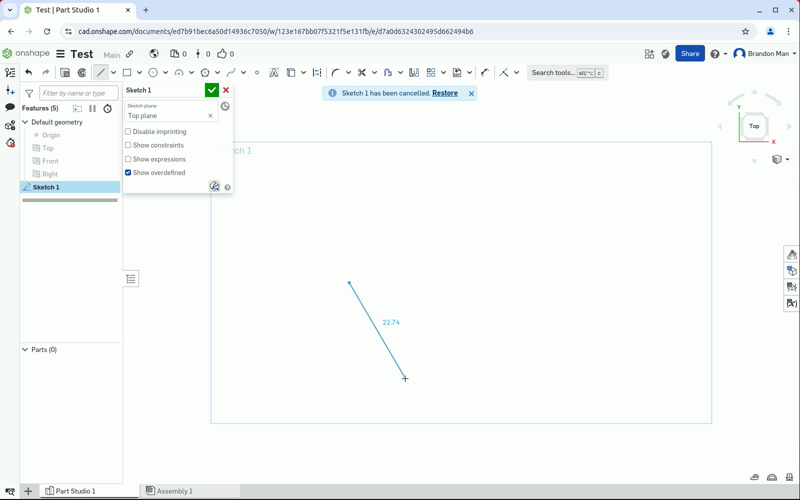
key_down(shift)
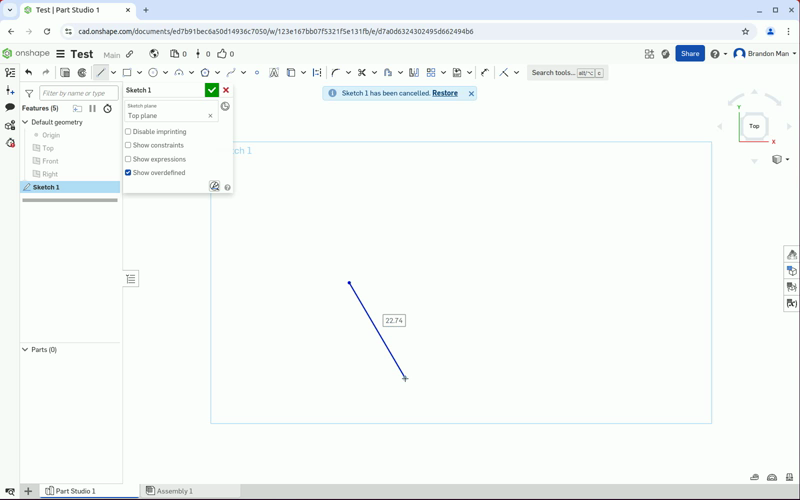
mouse_move(514, 378)
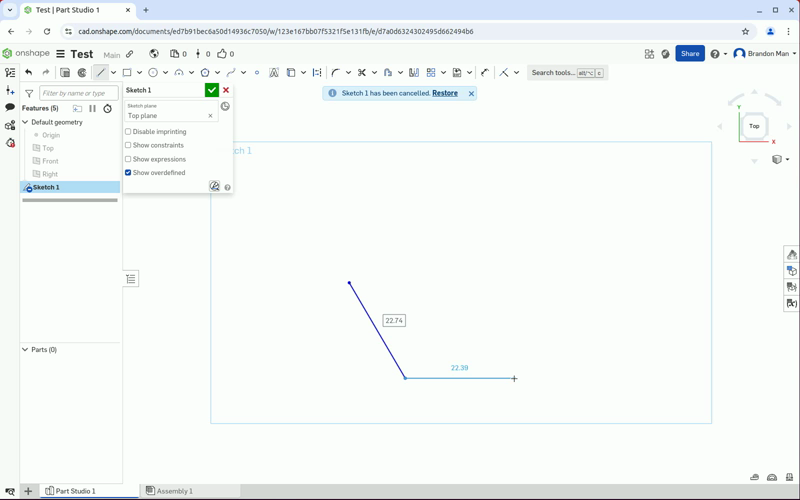
click(514, 378)
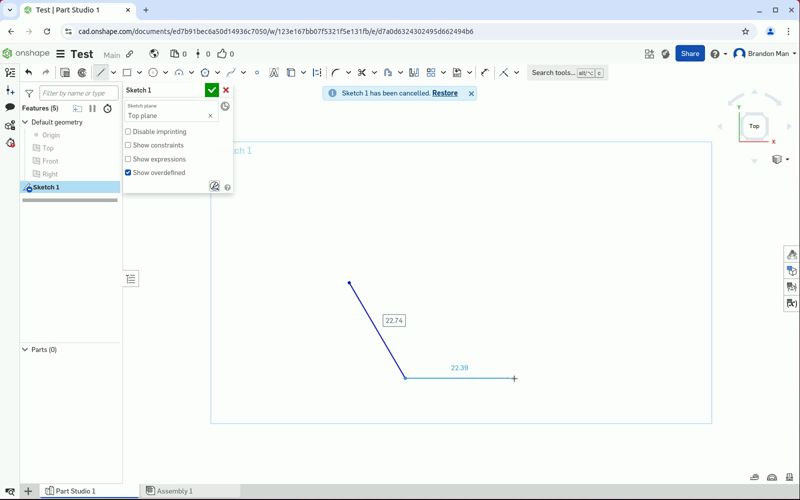
key_up(shift)
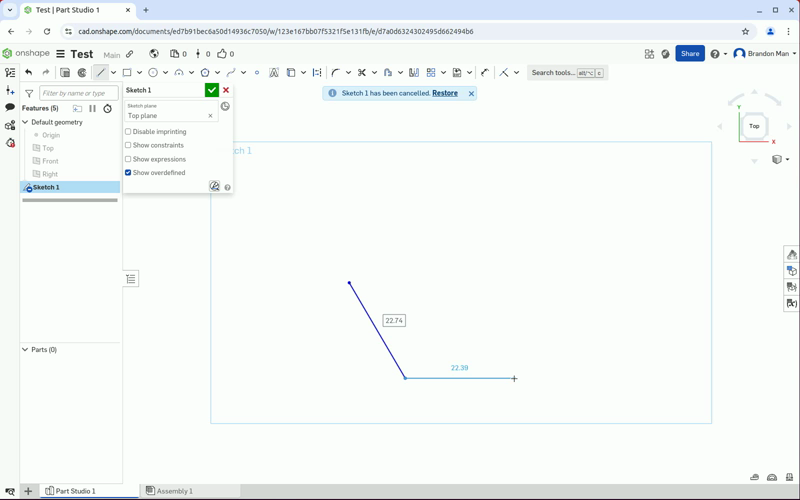
key_down(shift)
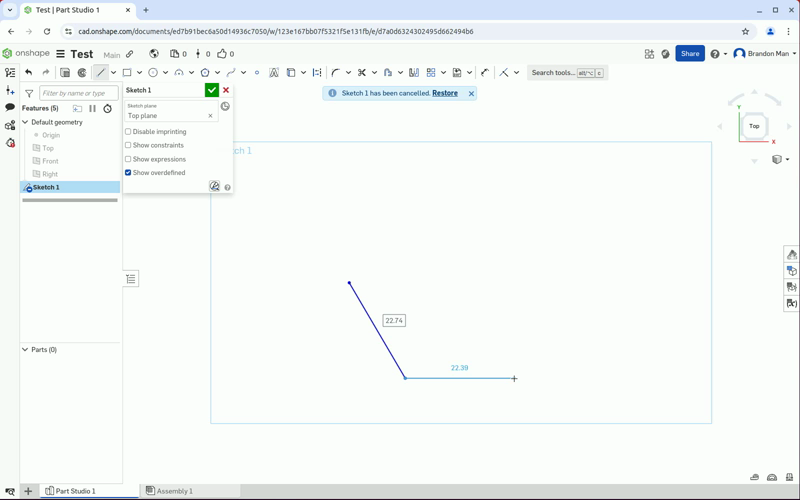
mouse_move(569, 282)
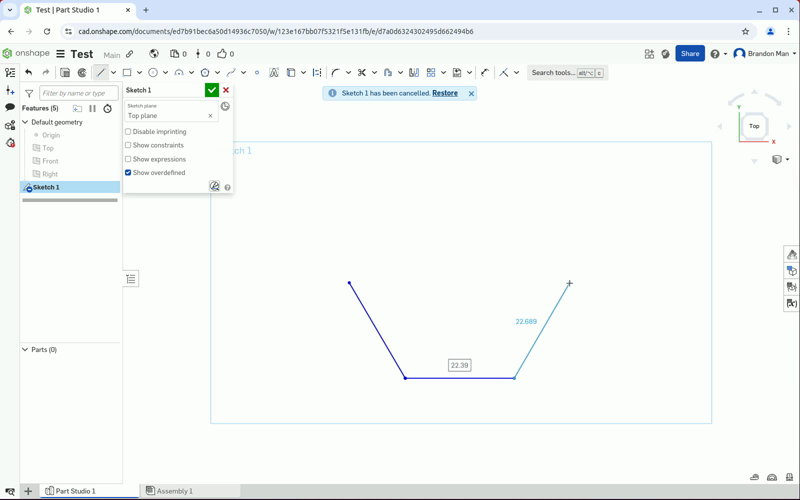
click(569, 282)
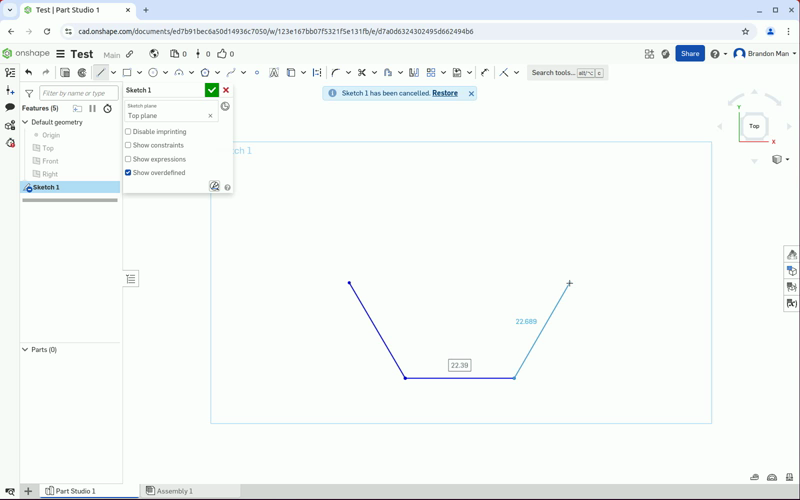
key_up(shift)
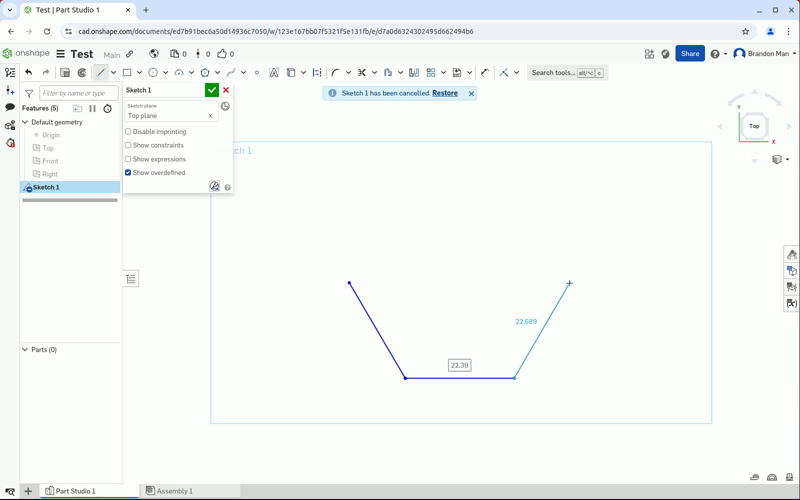
key_down(shift)
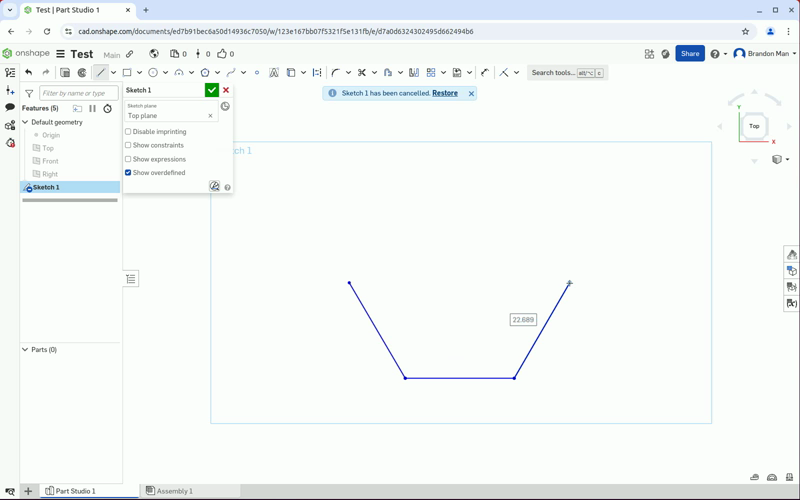
mouse_move(514, 187)
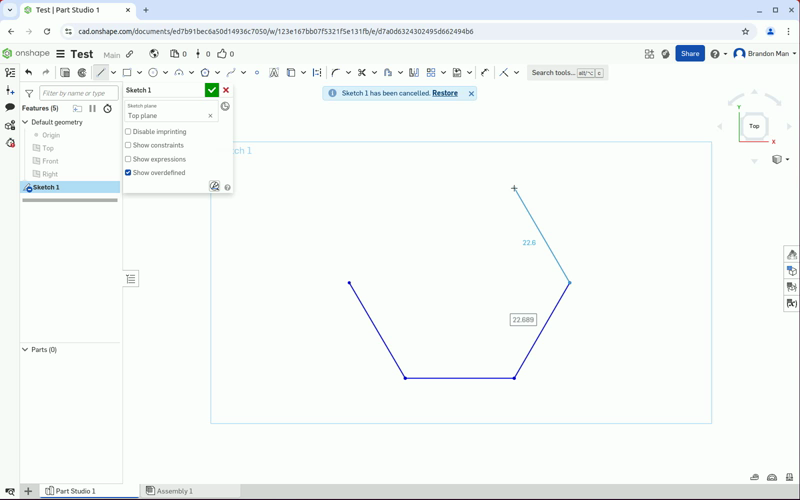
click(514, 187)
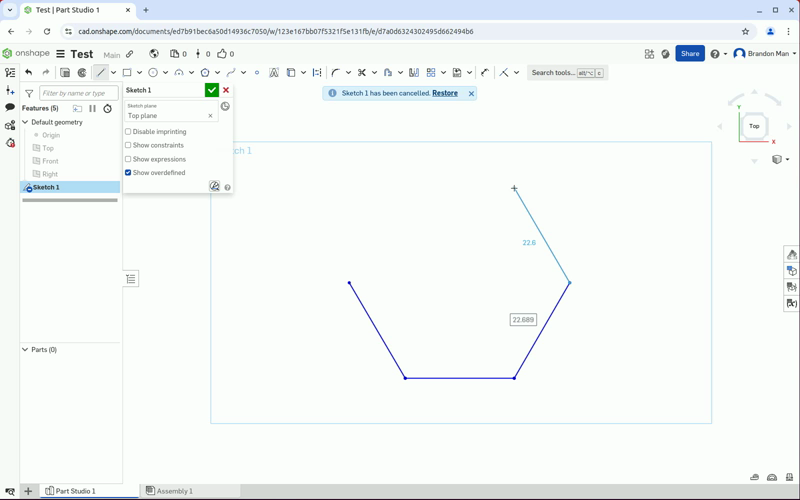
key_up(shift)
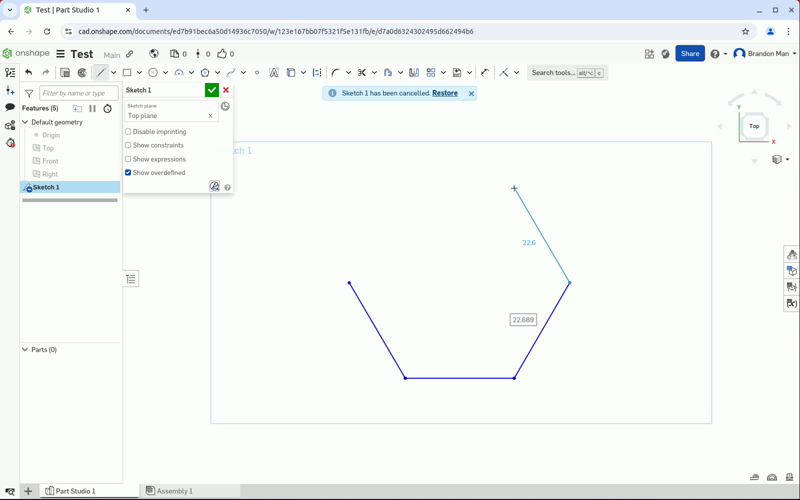
key_down(shift)
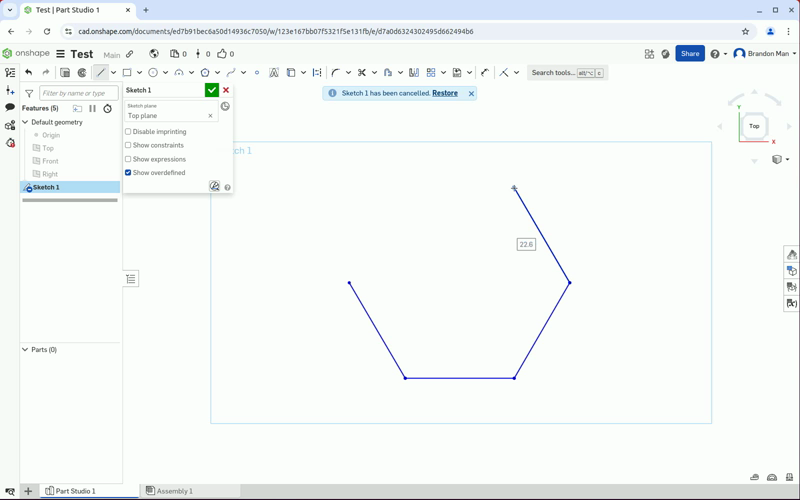
mouse_move(405, 187)
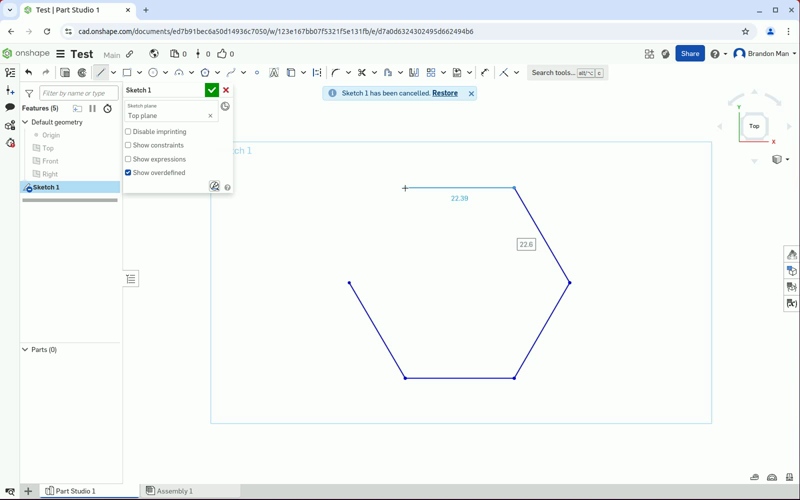
click(405, 187)
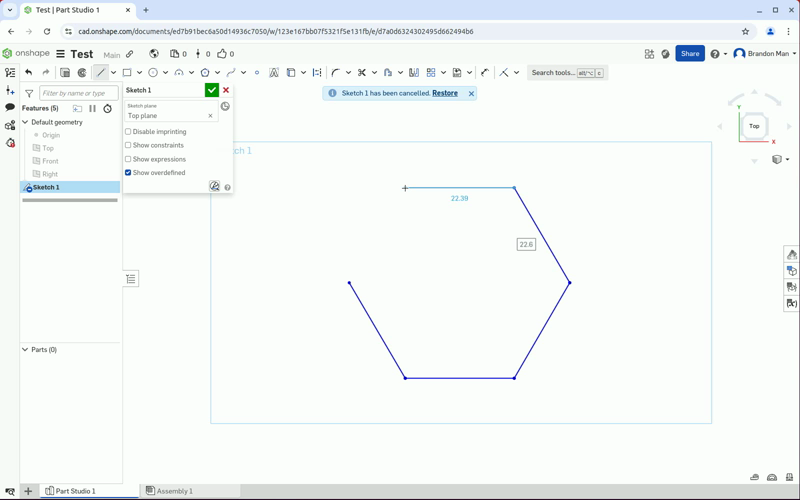
key_up(shift)
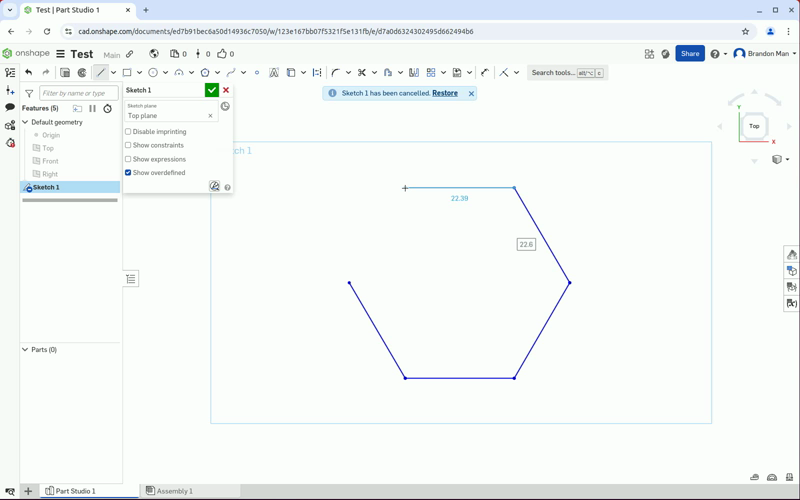
key_down(shift)
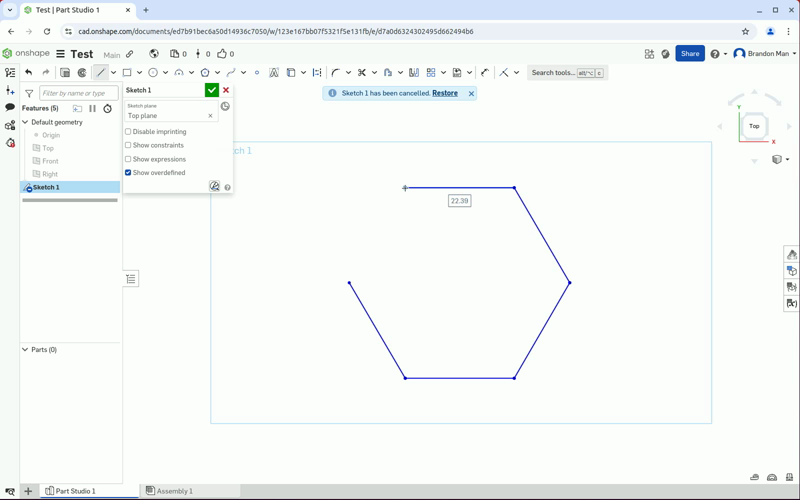
mouse_move(349, 282)
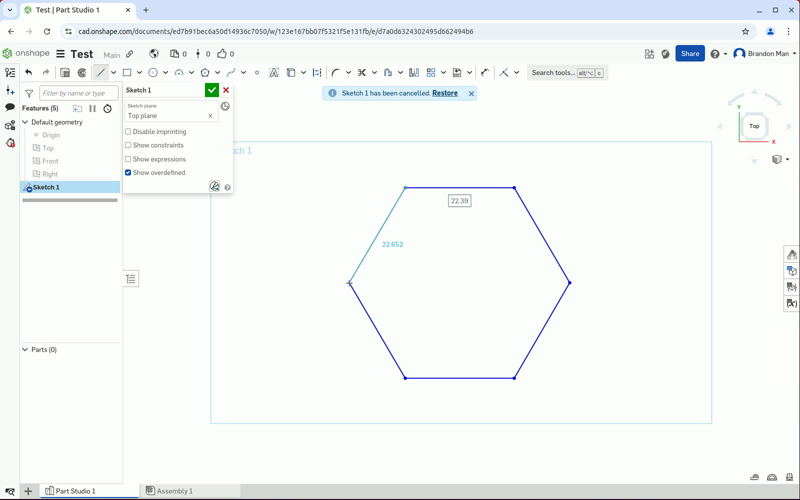
key_up(shift)
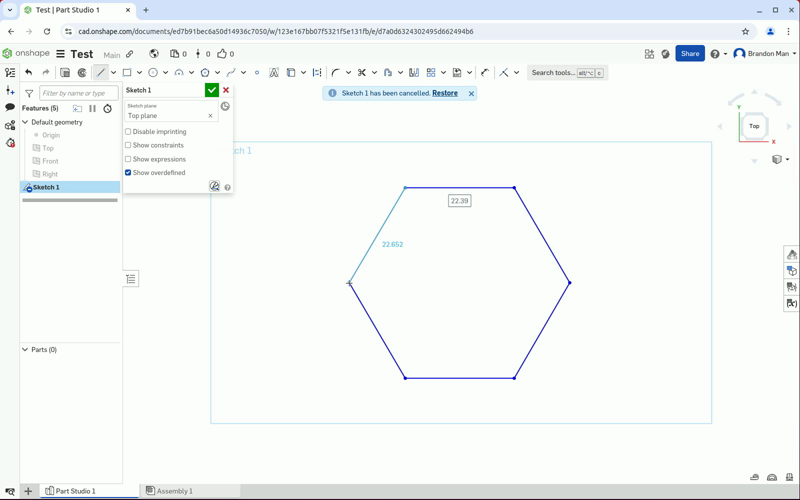
click(349, 282)
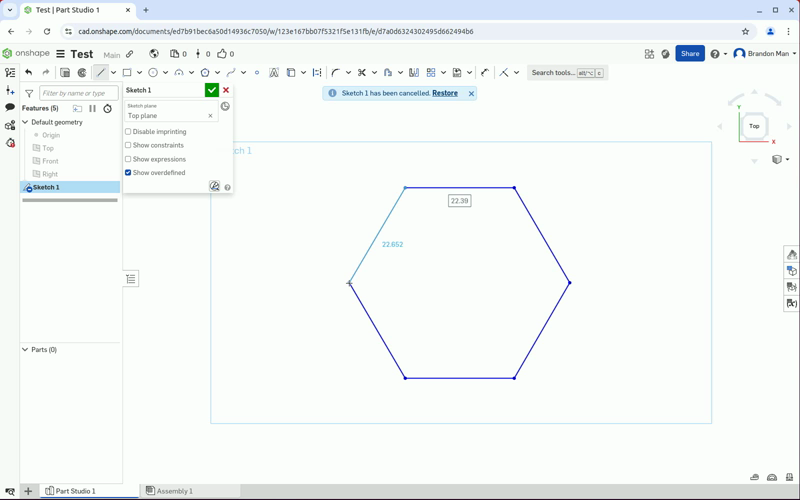
key(esc)
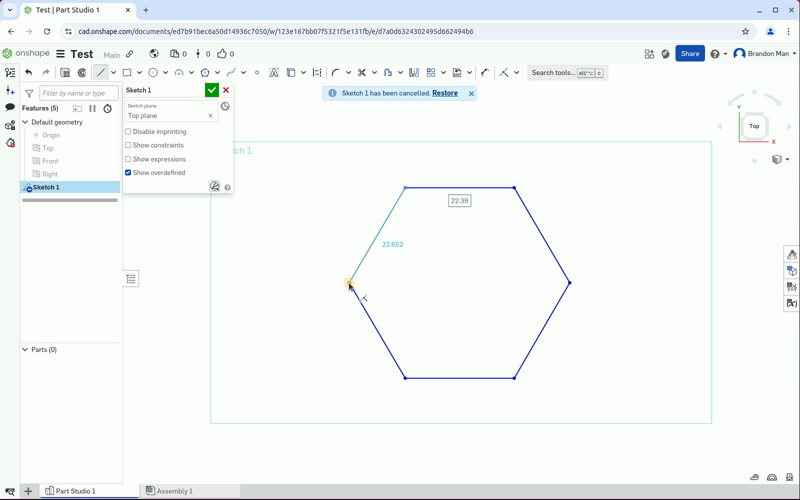
mouse_move(486, 347)
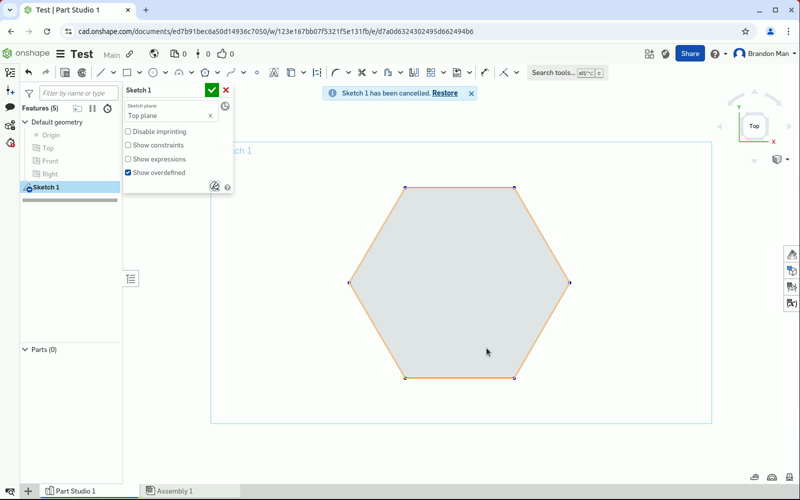
click(486, 347)
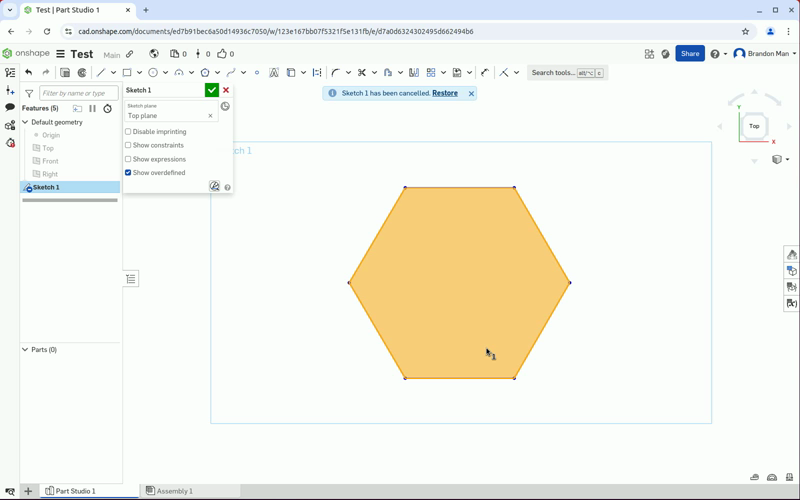
mouse_move(73, 352)
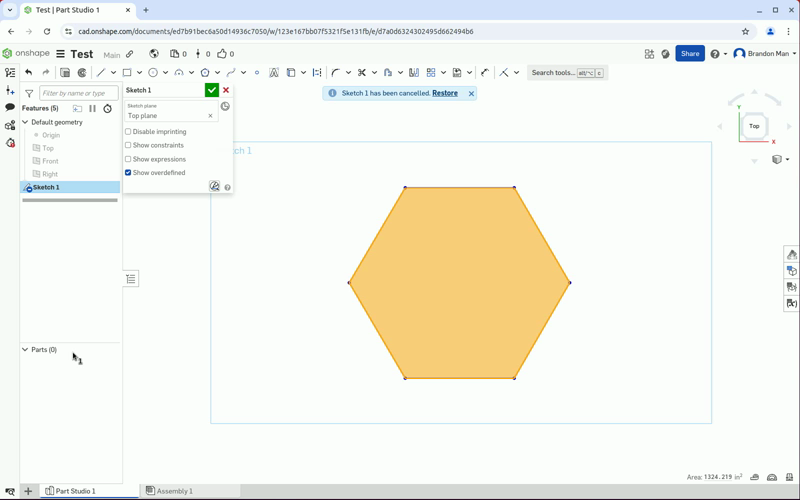
key(shift+y)
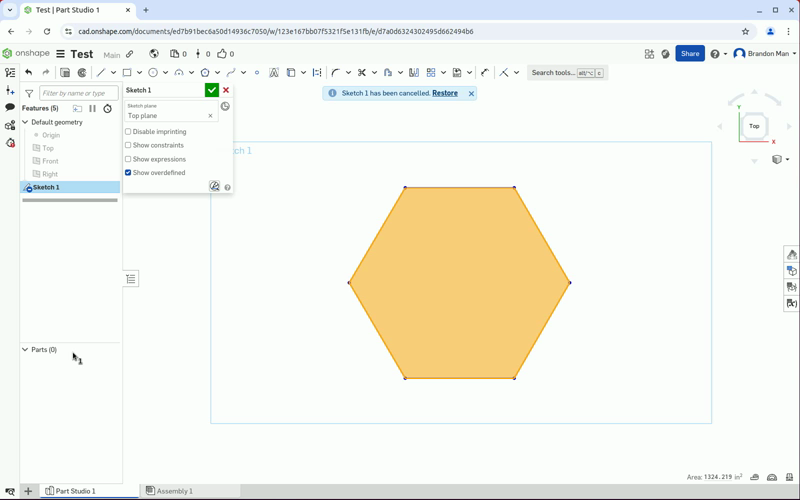
key(shift+e)
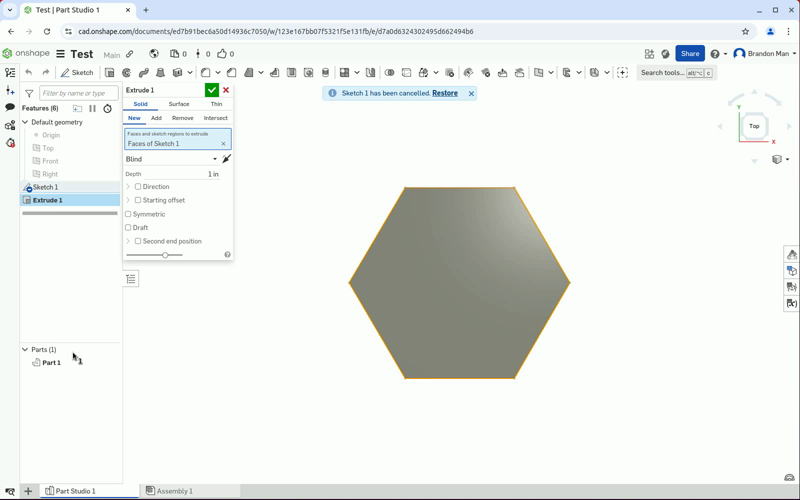
mouse_move(143, 106)
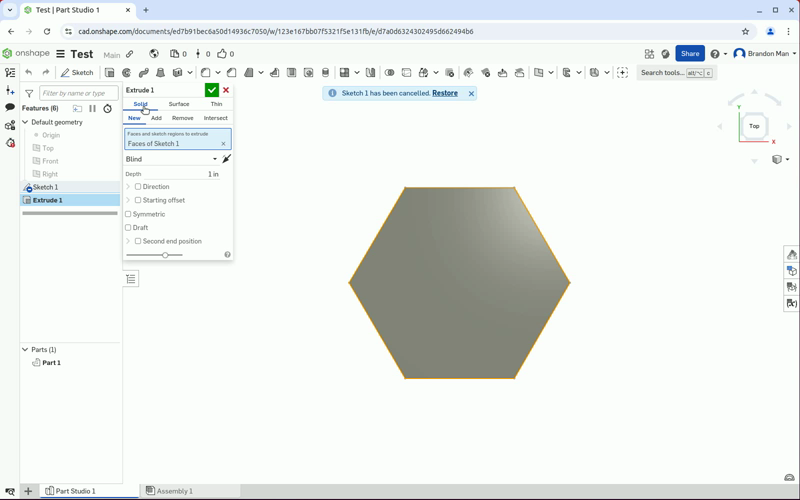
click(143, 106)
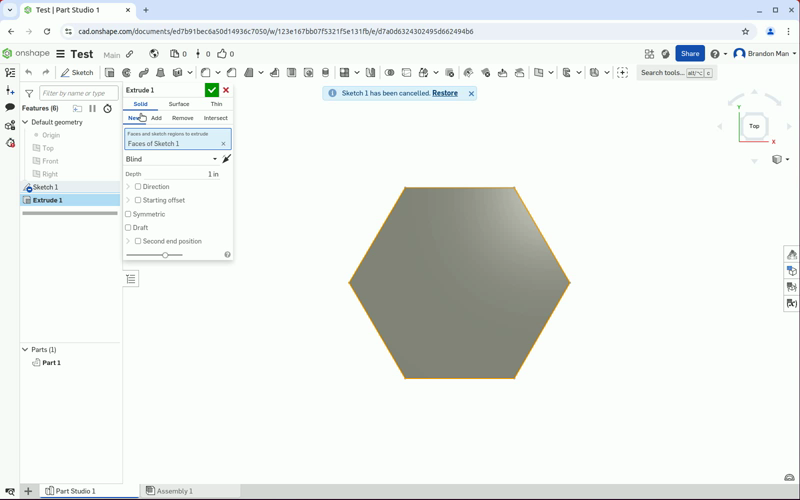
mouse_move(137, 120)
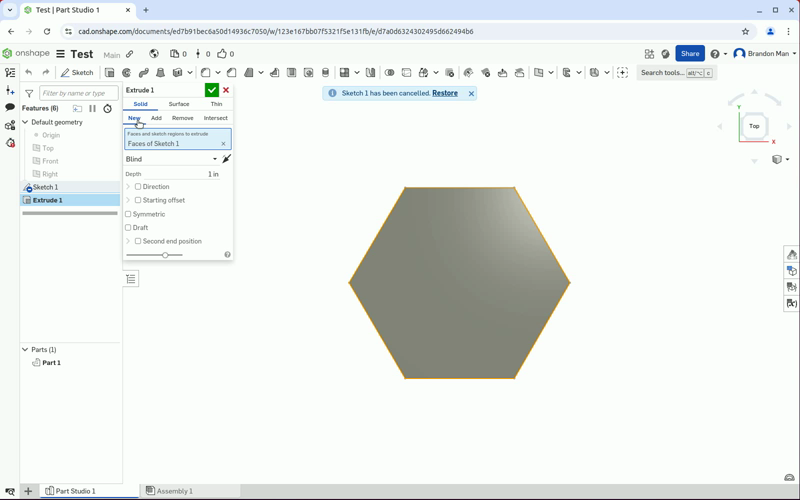
click(137, 120)
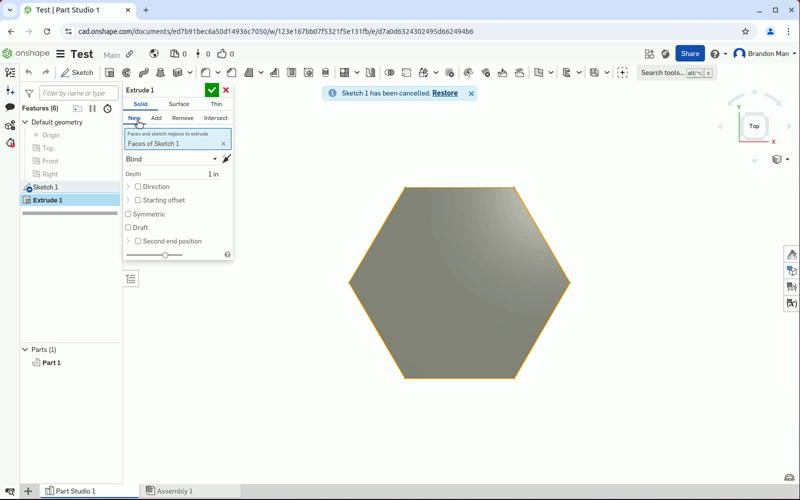
key(tab, 4)
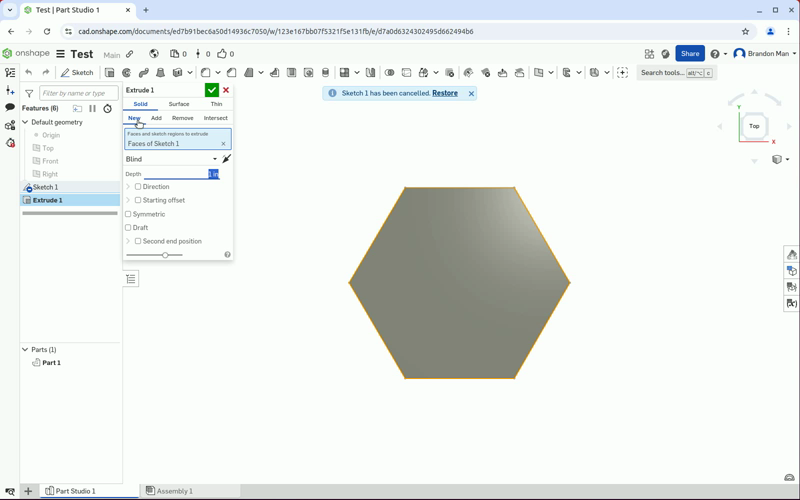
text(15.405)
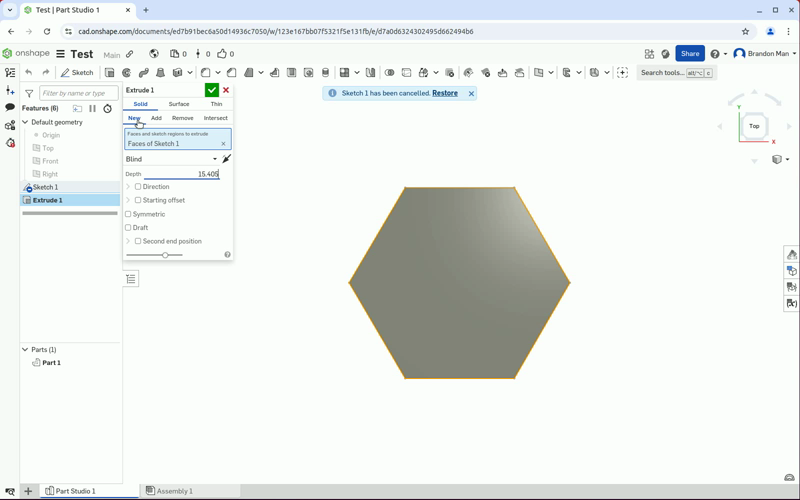
key(enter)
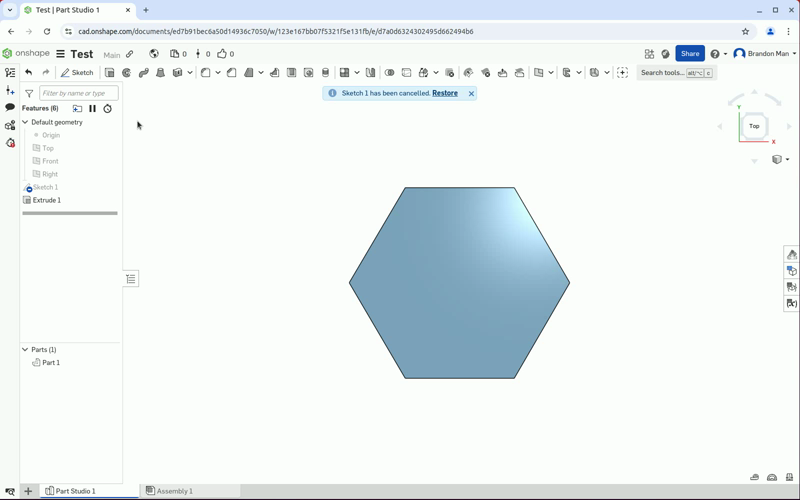
key(shift+h)
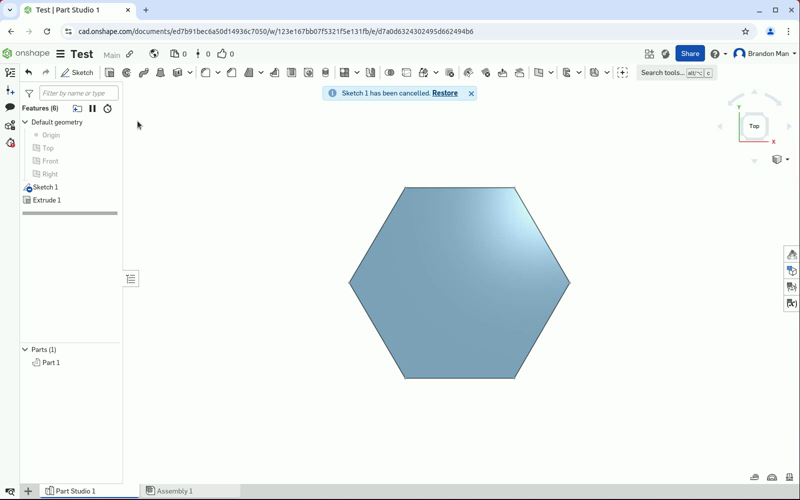
key(shift+h)
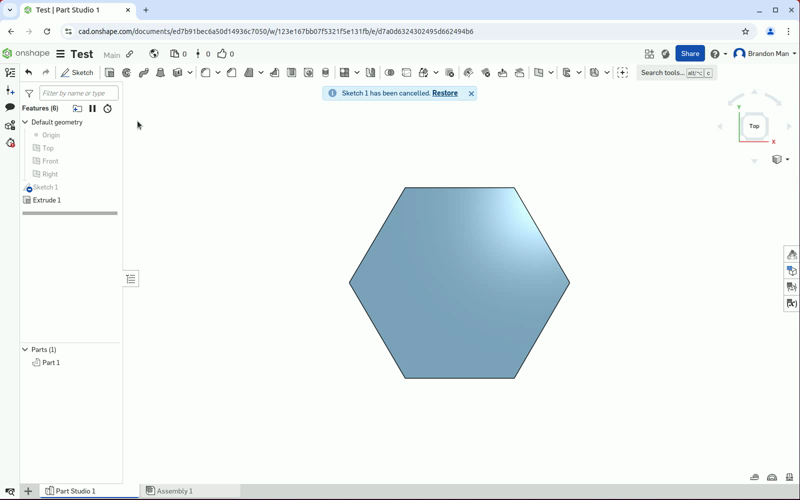
mouse_move(73, 189)
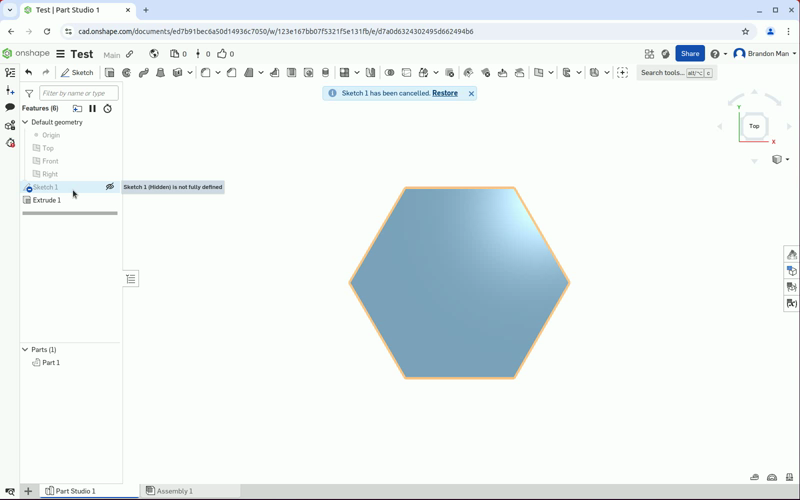
click(73, 189)
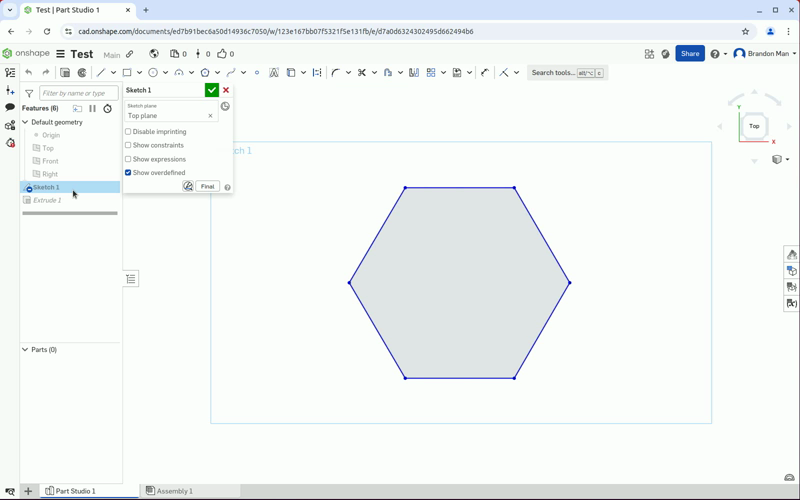
mouse_move(229, 92)
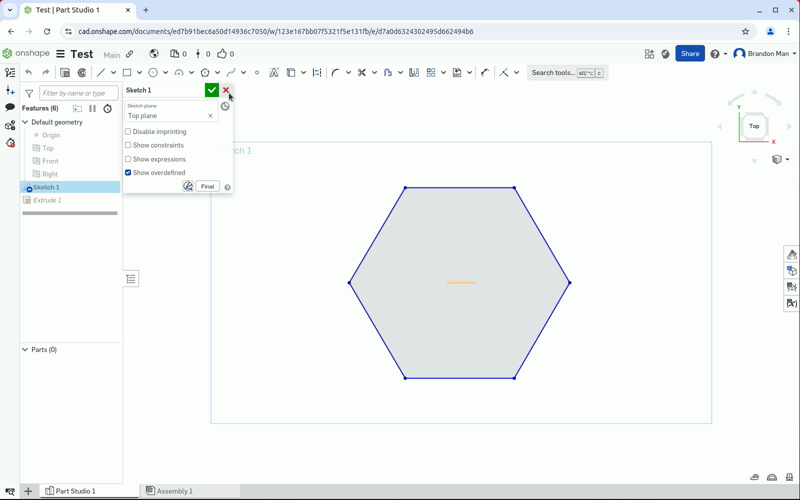
click(229, 92)
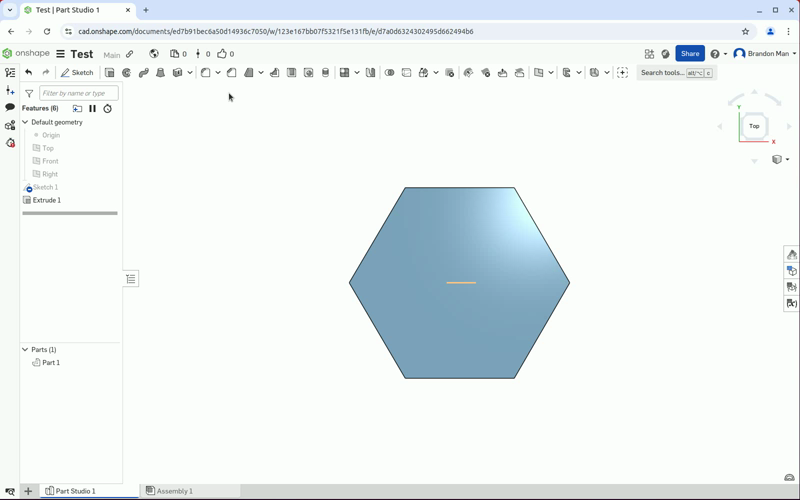
mouse_move(541, 75)
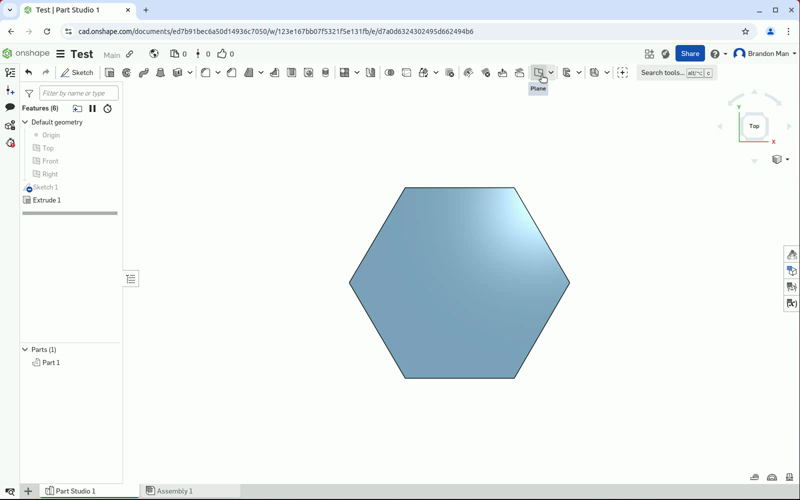
click(541, 75)
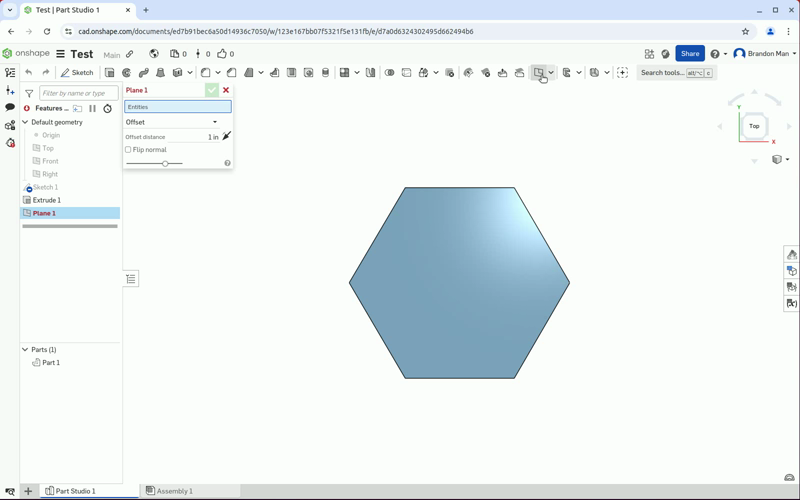
mouse_move(73, 150)
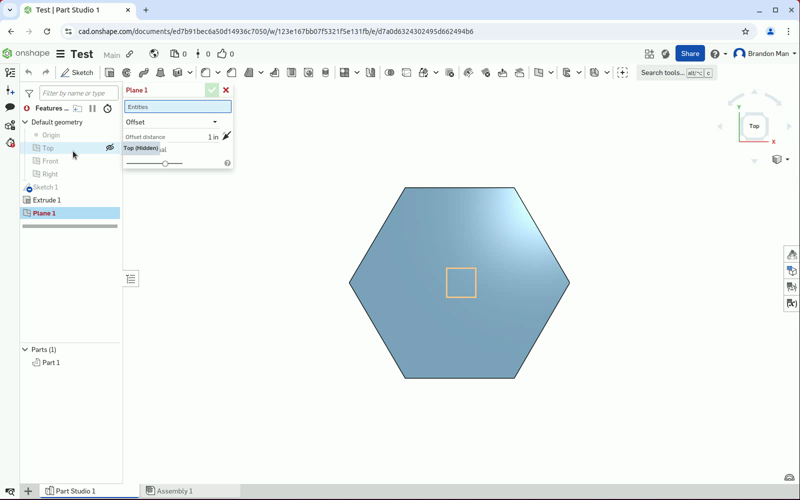
click(73, 150)
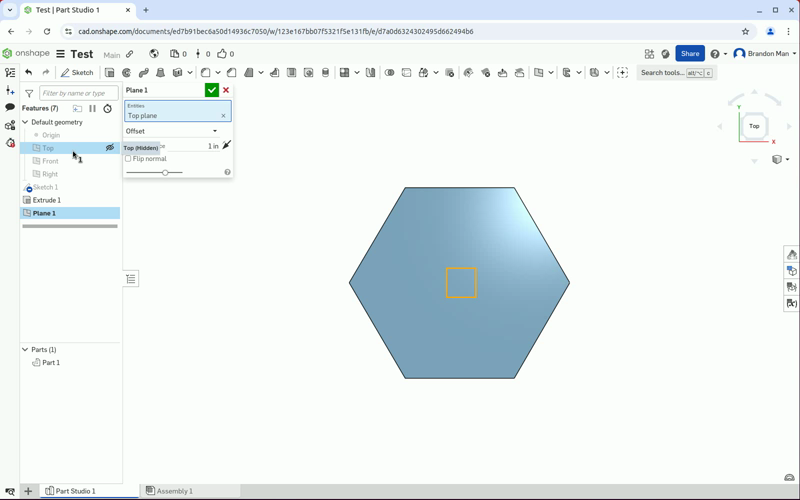
key(tab, 2)
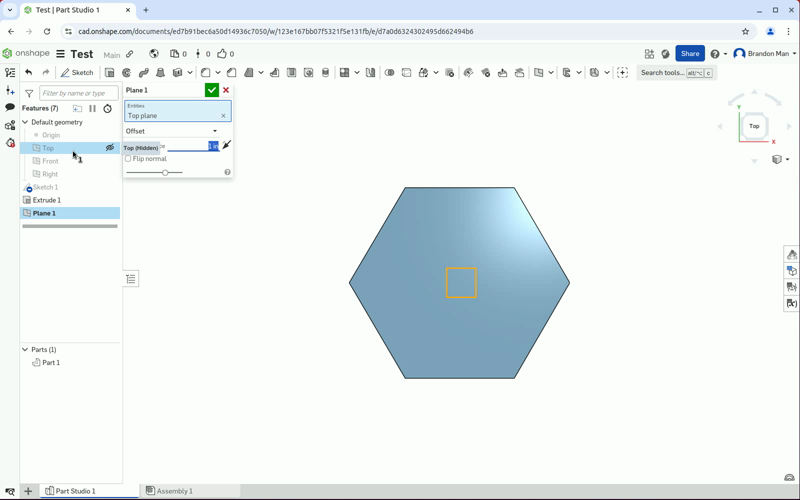
text(15.405)
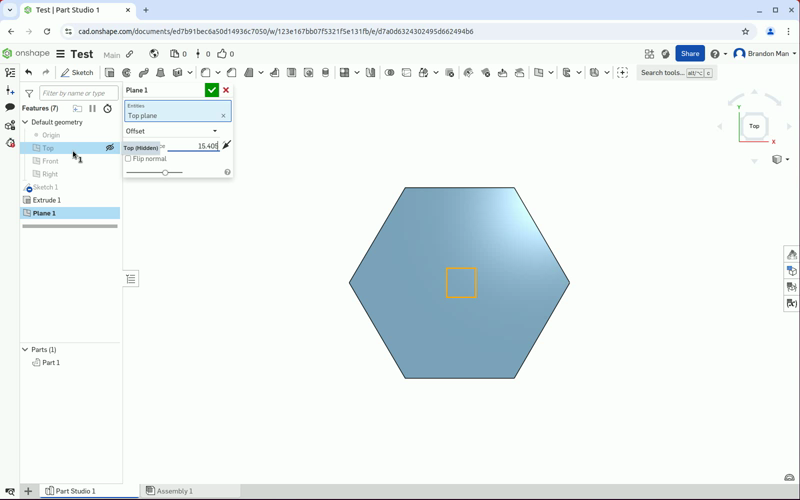
key(enter, 2)
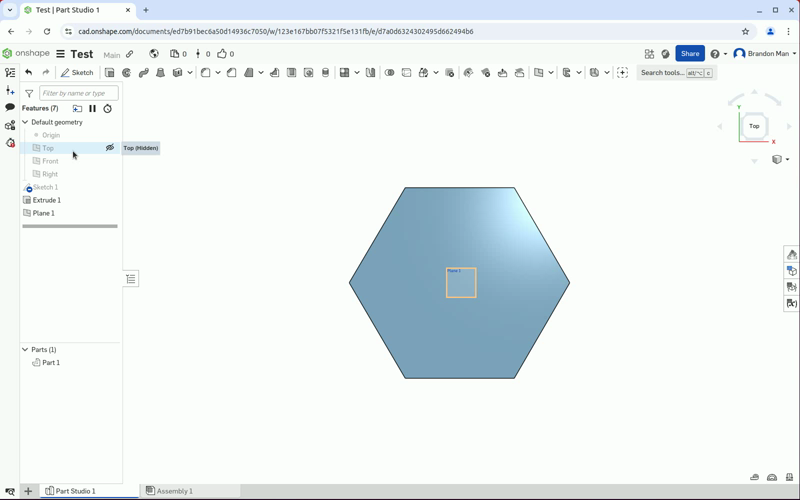
key(shift+s)
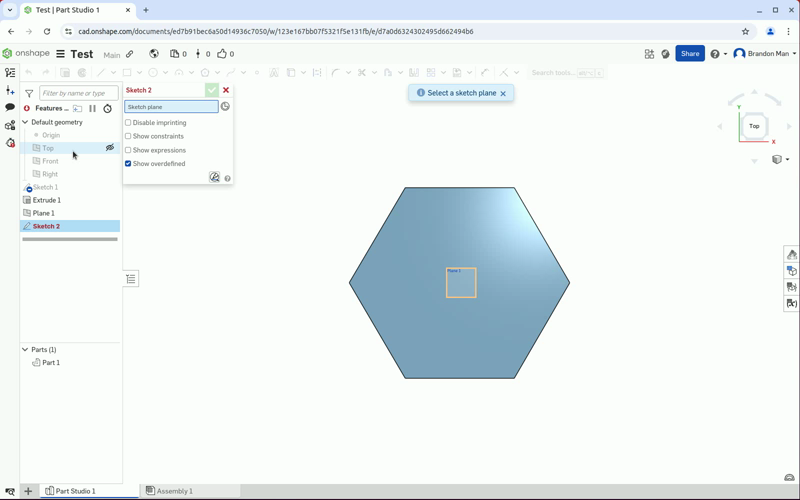
mouse_move(73, 215)
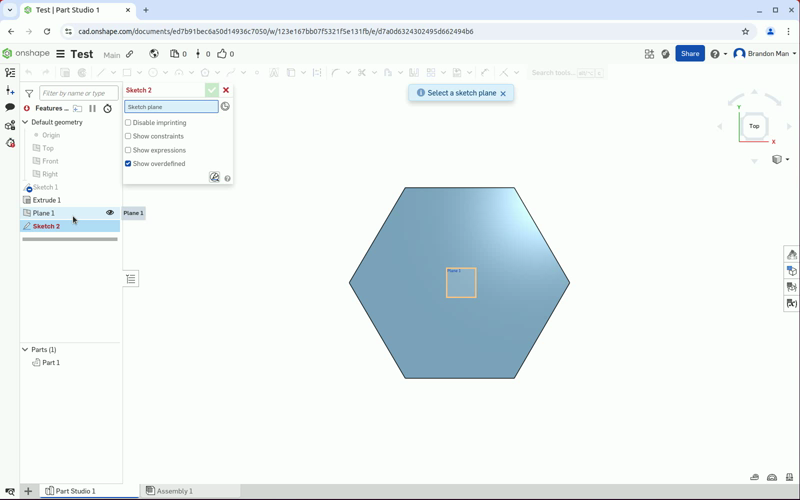
click(73, 215)
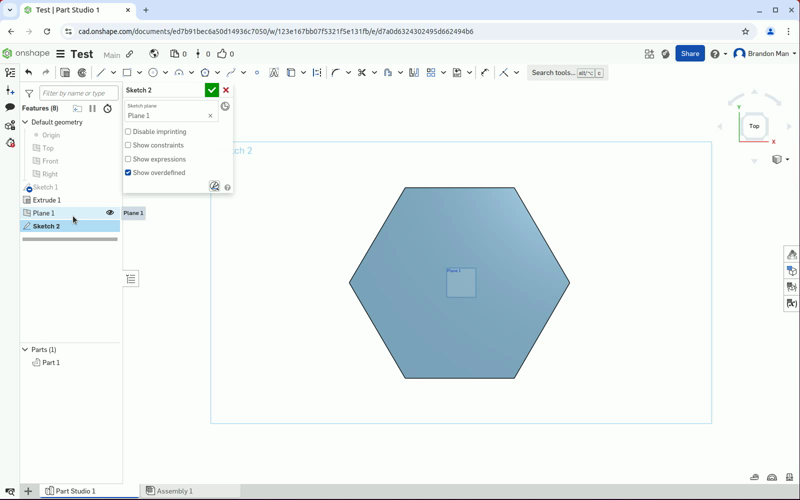
mouse_move(73, 352)
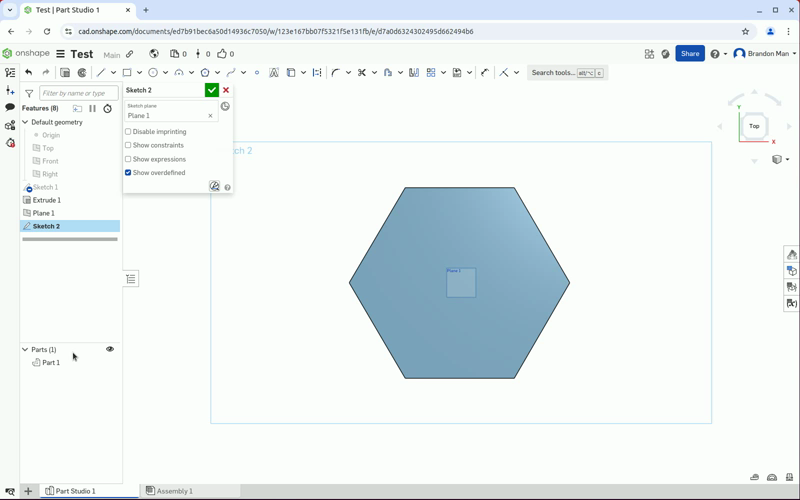
key(y)
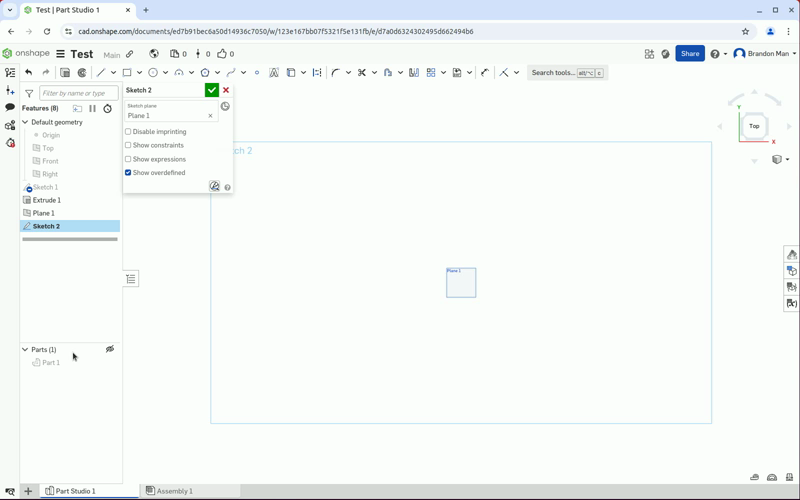
key(c)
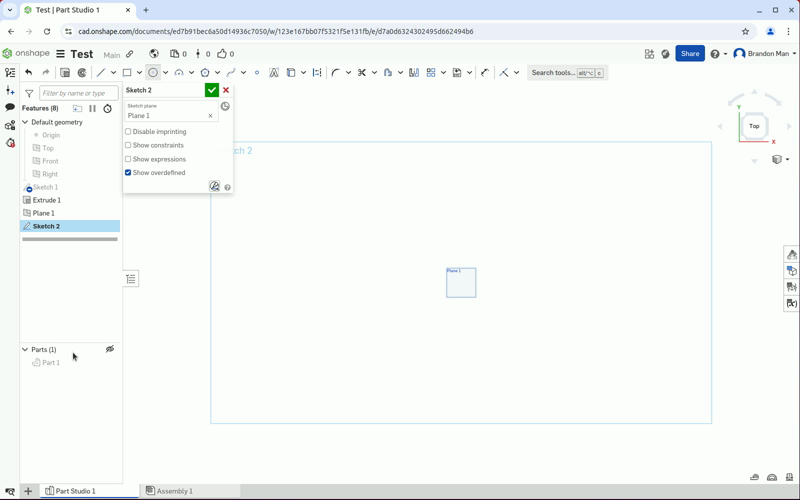
key_down(shift)
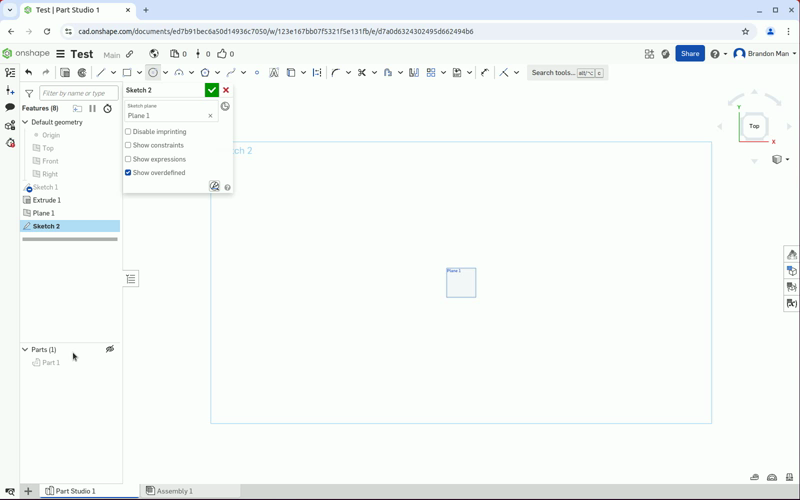
mouse_move(461, 282)
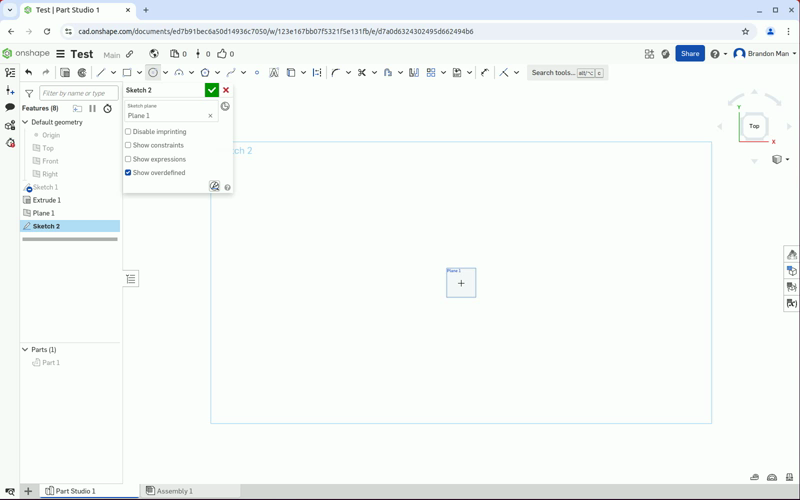
click(461, 282)
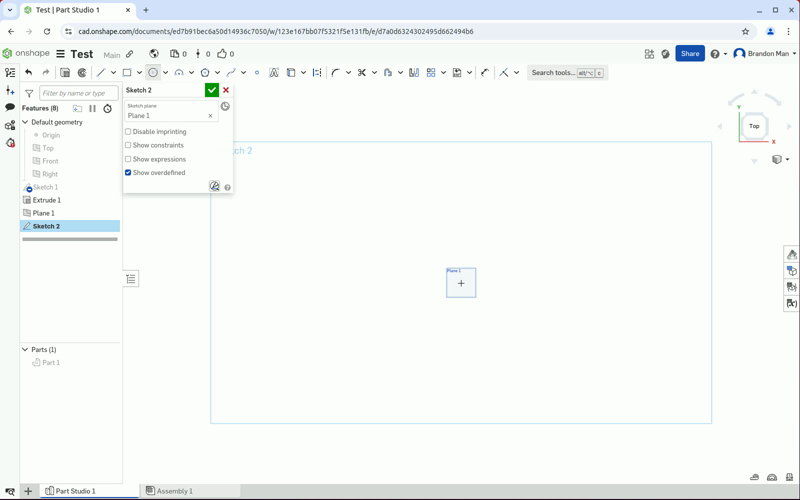
key_up(shift)
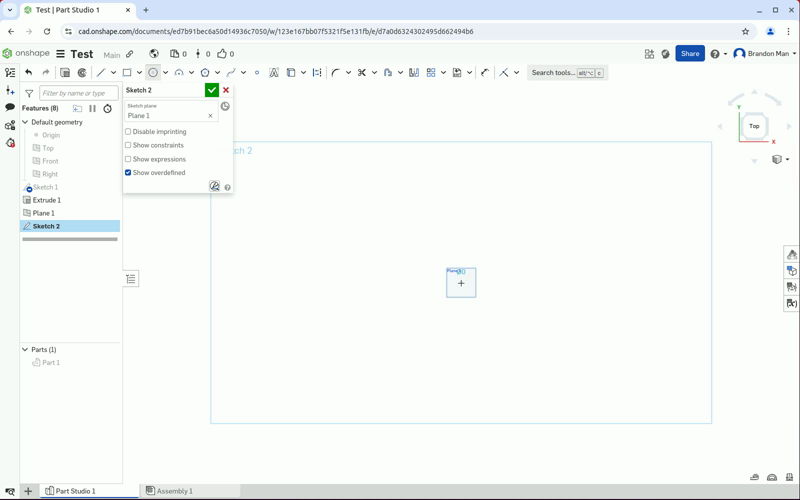
mouse_move(552, 282)
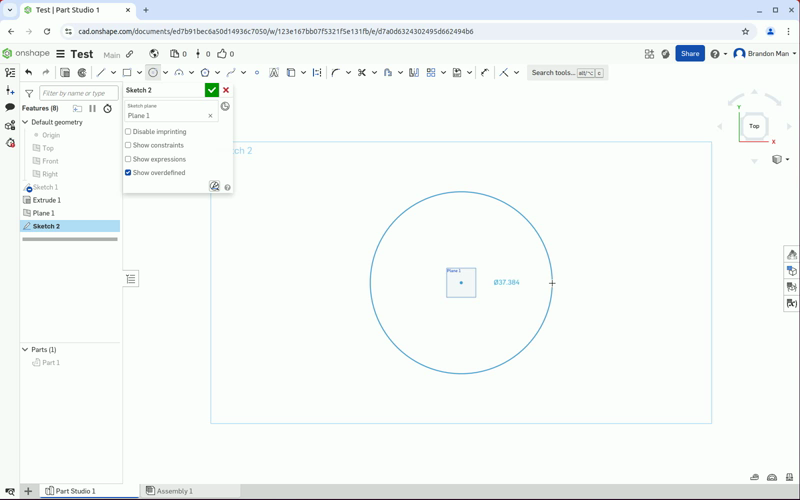
click(552, 282)
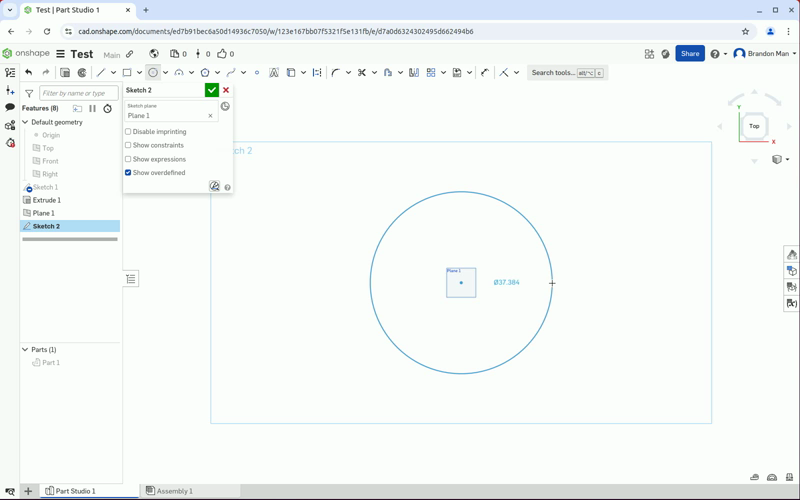
key(esc)
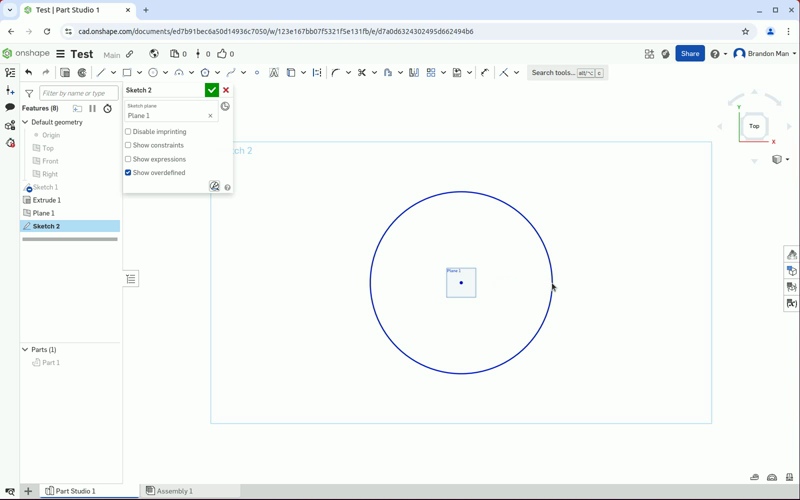
mouse_move(422, 242)
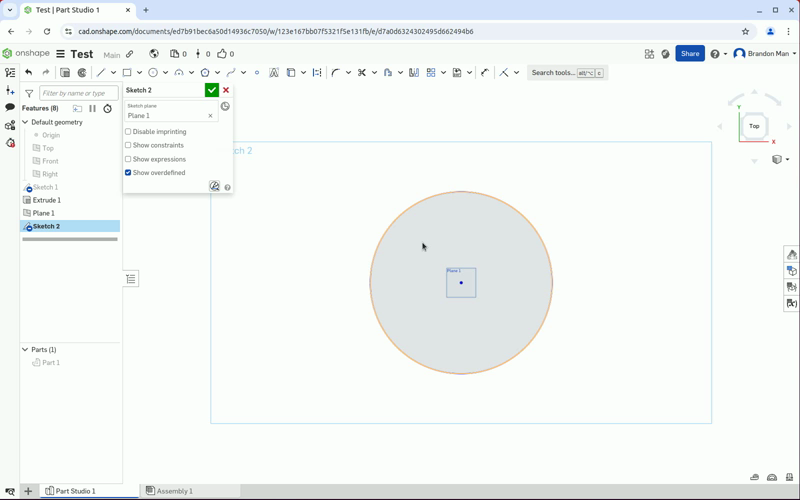
click(422, 242)
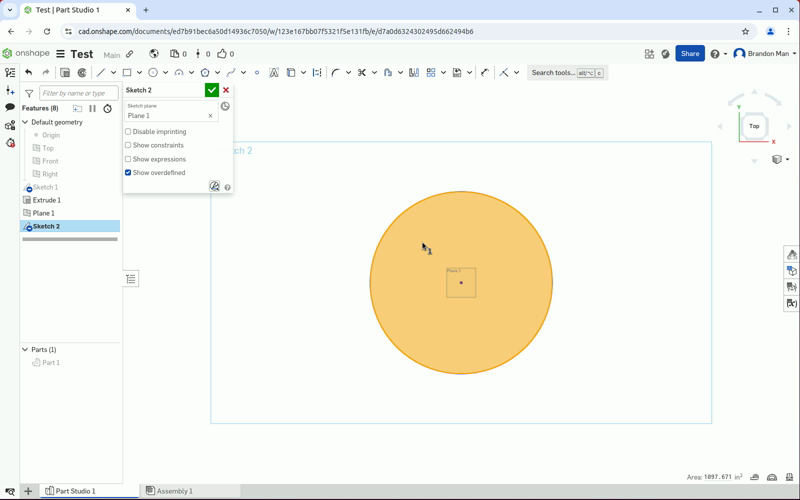
mouse_move(73, 352)
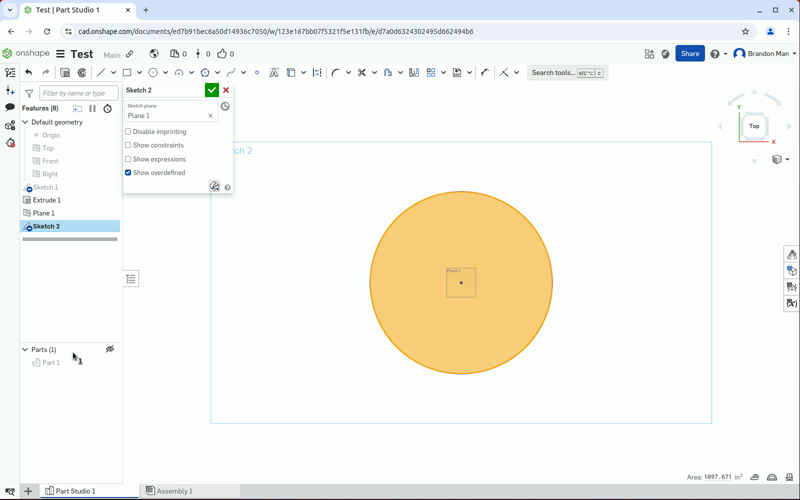
key(shift+y)
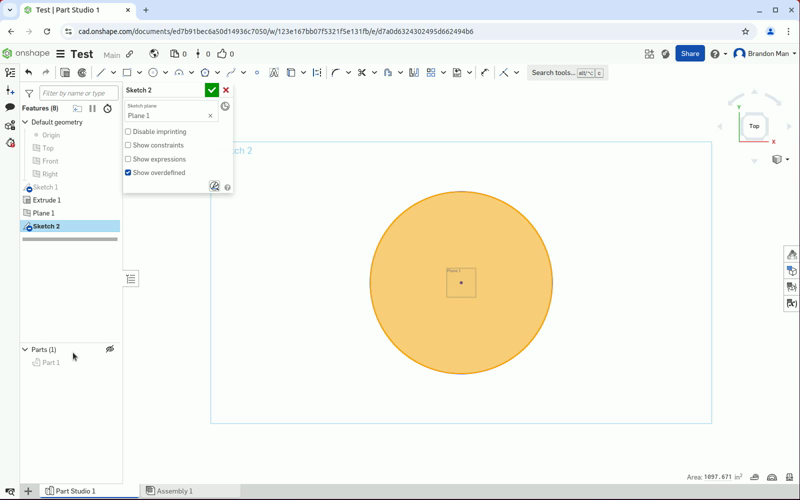
key(shift+e)
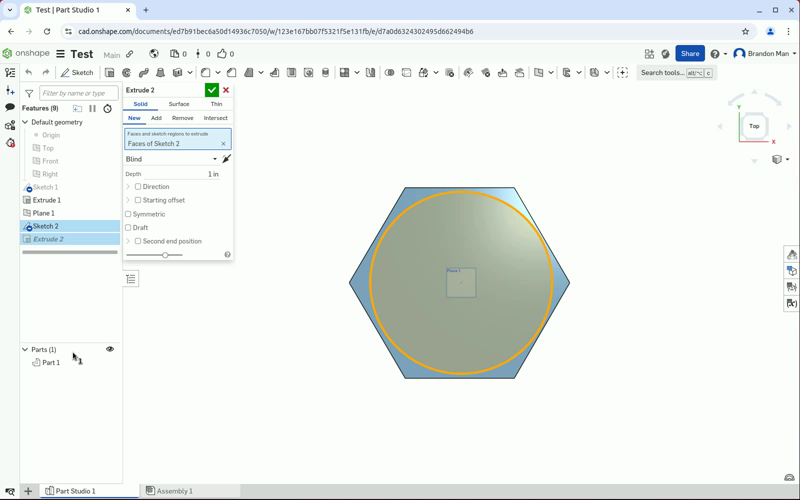
mouse_move(143, 106)
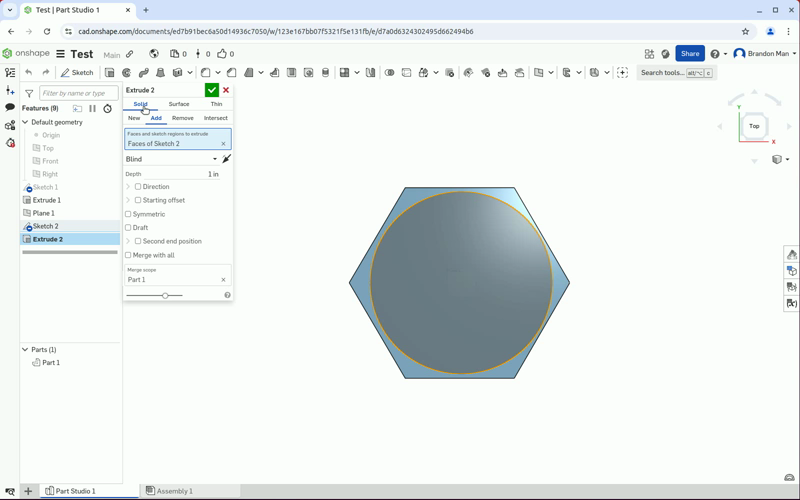
click(143, 106)
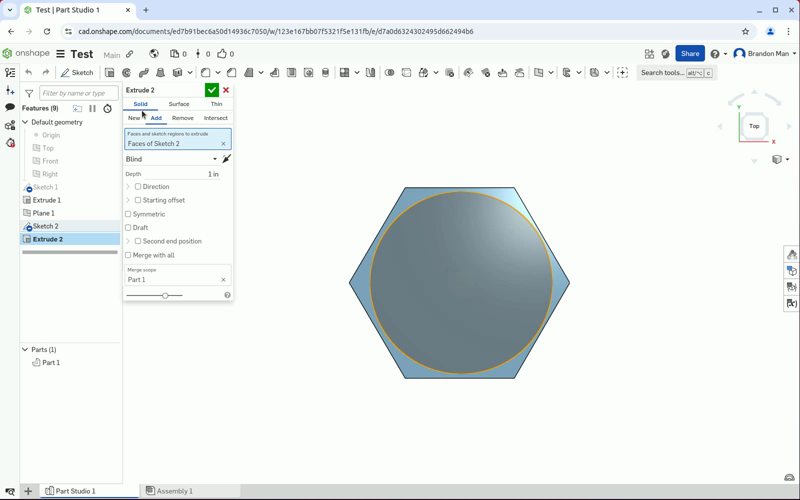
mouse_move(137, 120)
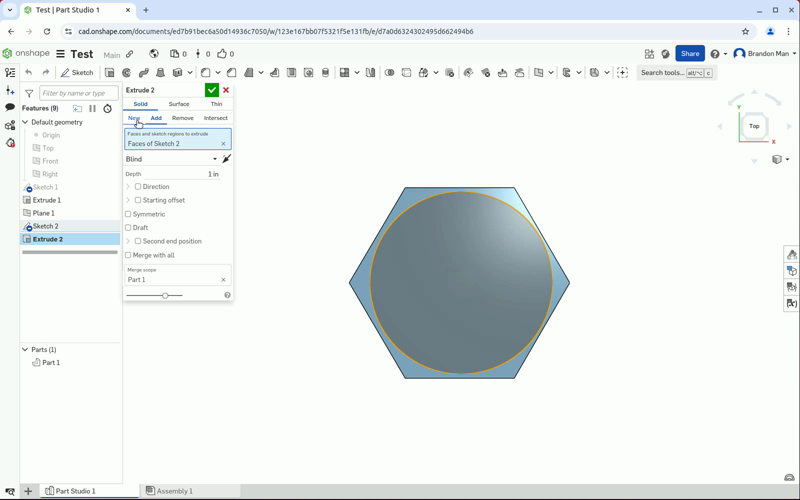
click(137, 120)
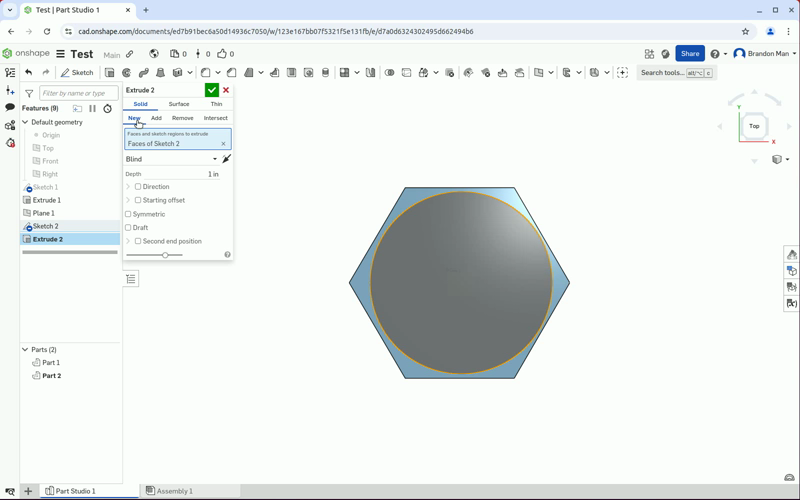
key(tab, 4)
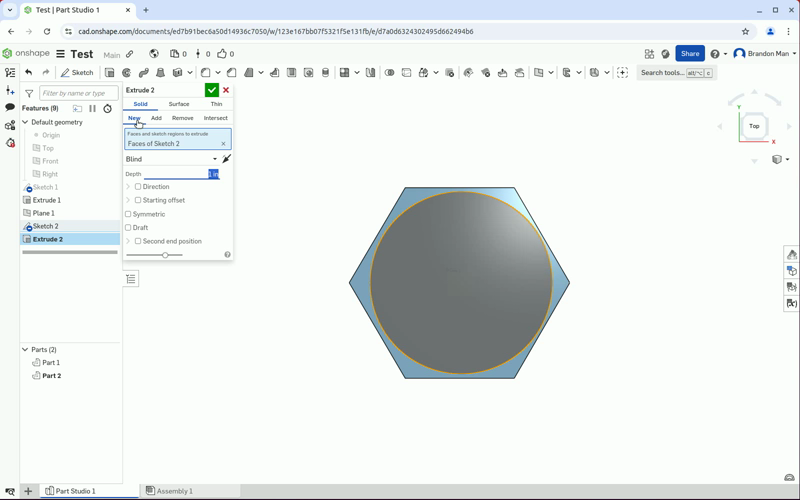
text(7.703)
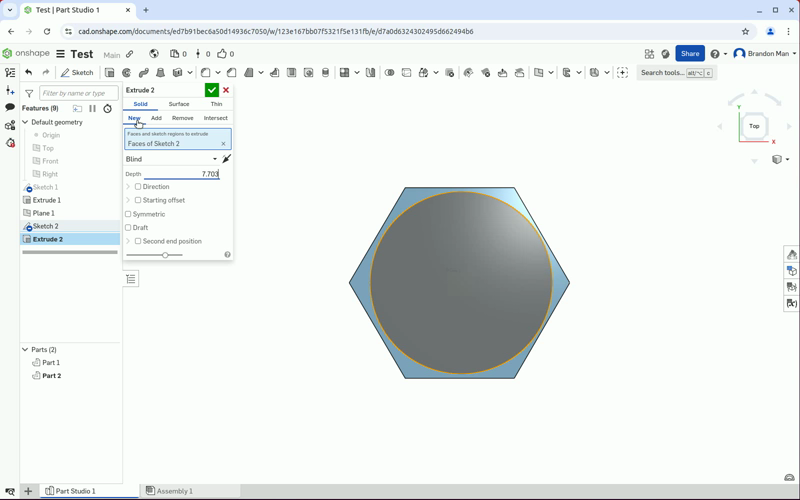
key(enter)
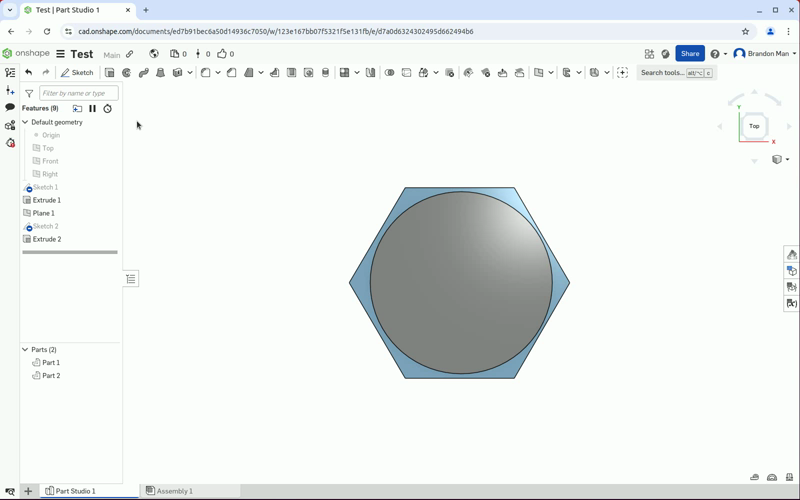
key(shift+h)
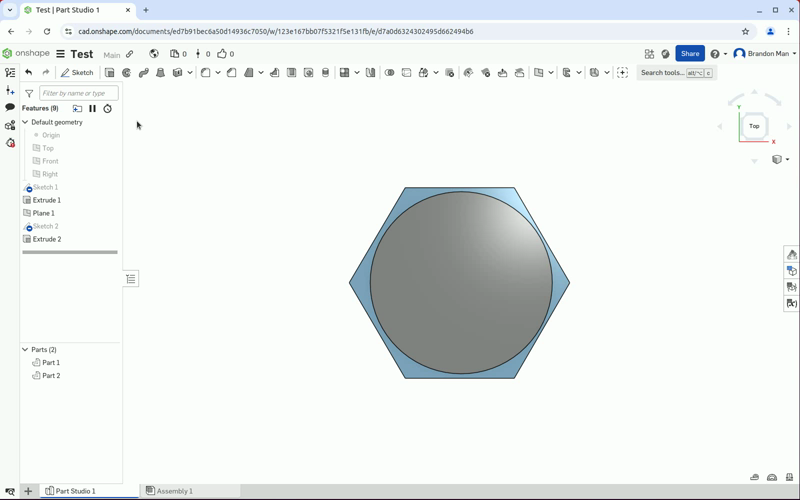
key(shift+h)
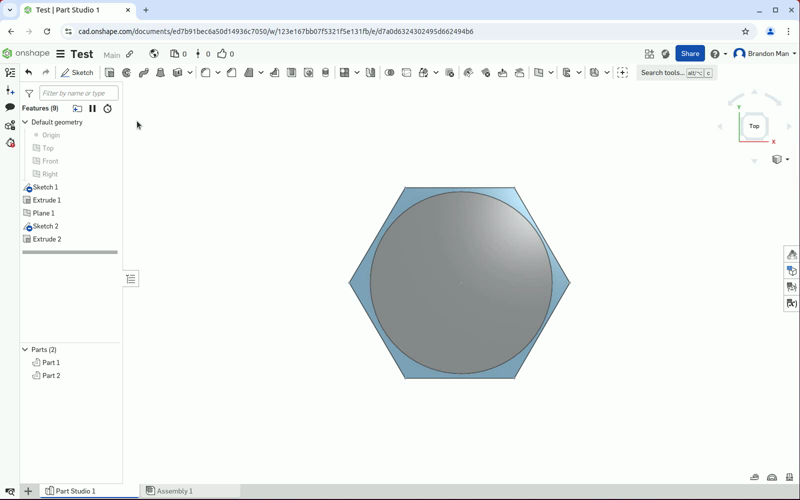
key(shift+7)
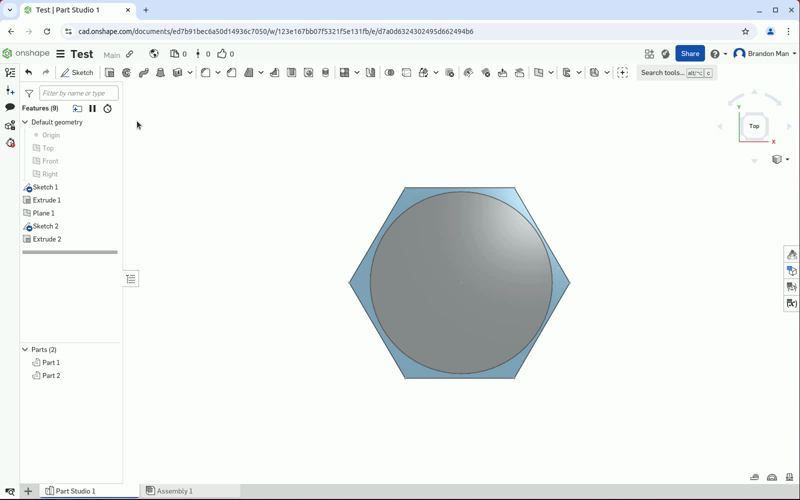
key(up, 3)
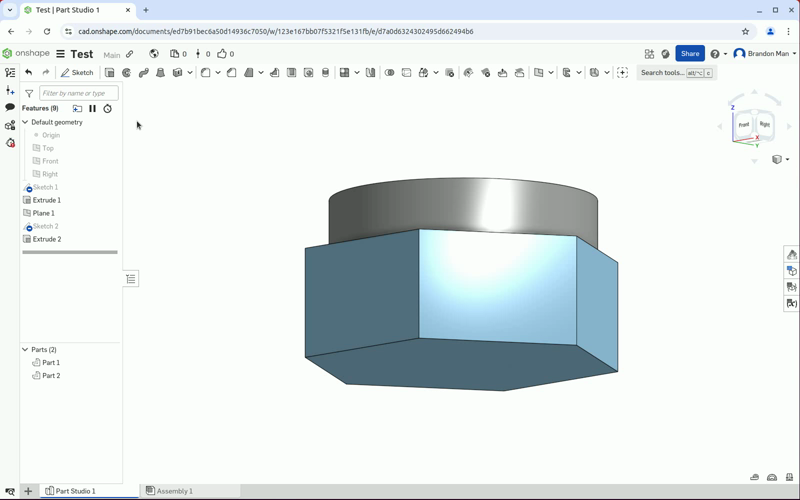
key(left, 3)
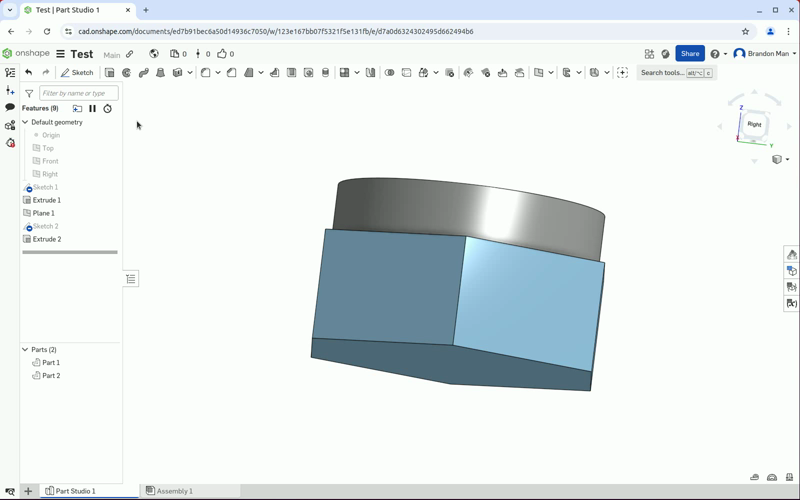
key(right, 3)
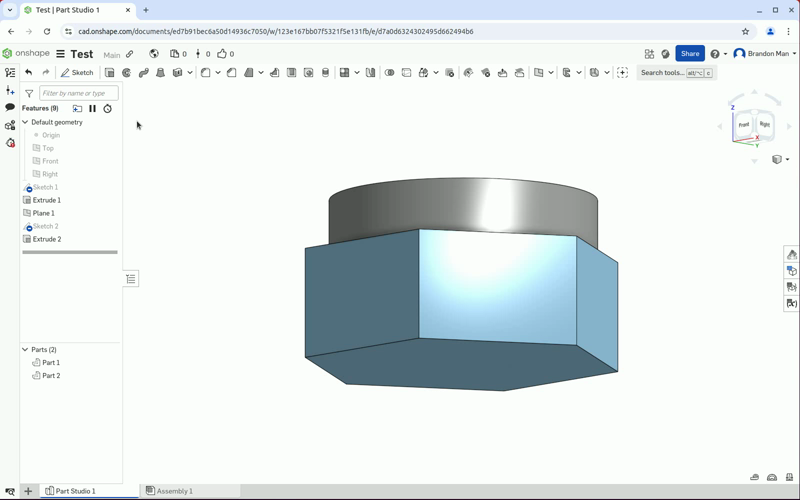
key(down, 3)
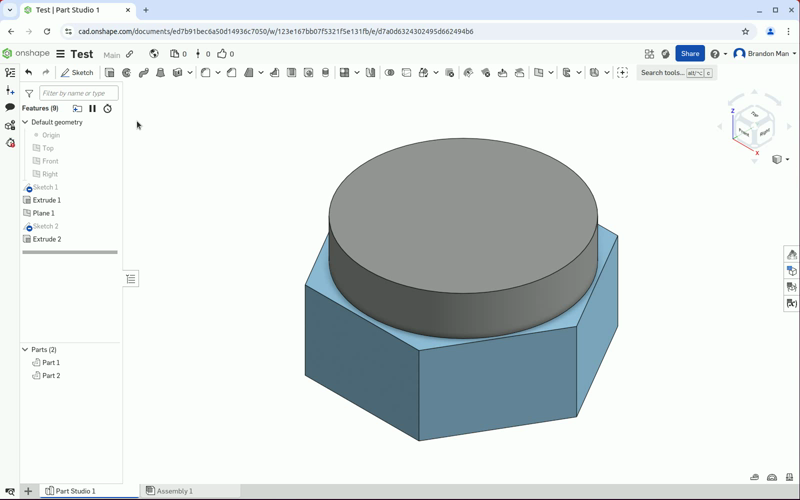
mouse_move(73, 189)
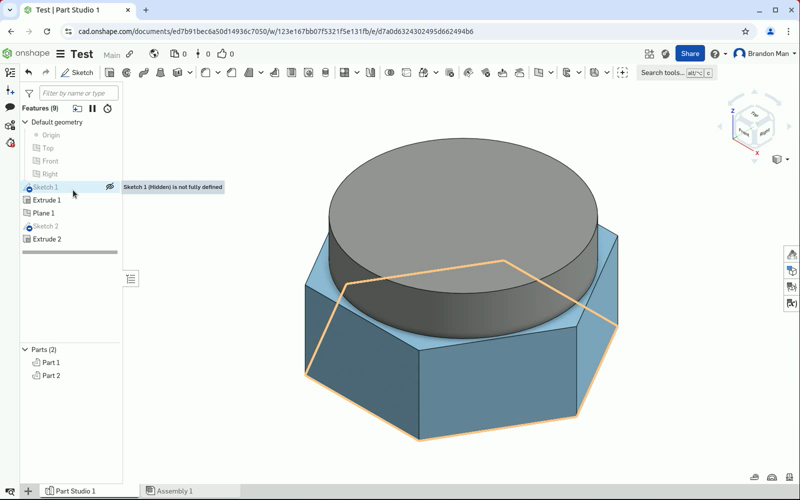
click(73, 189)